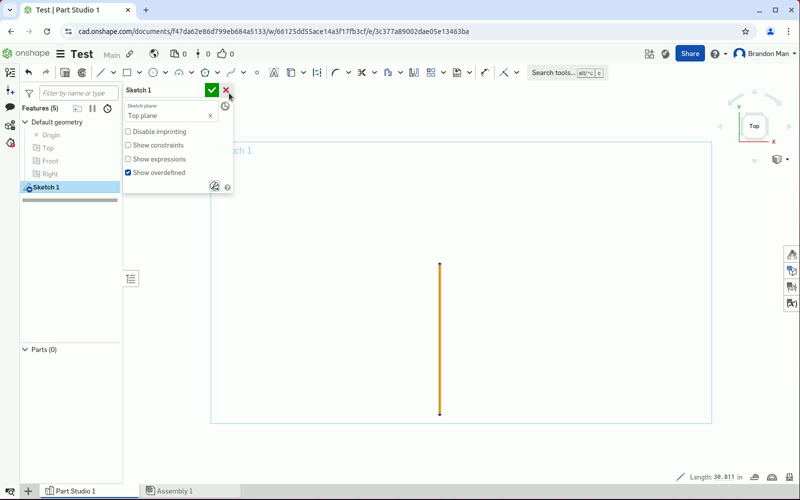
key(shift+h)
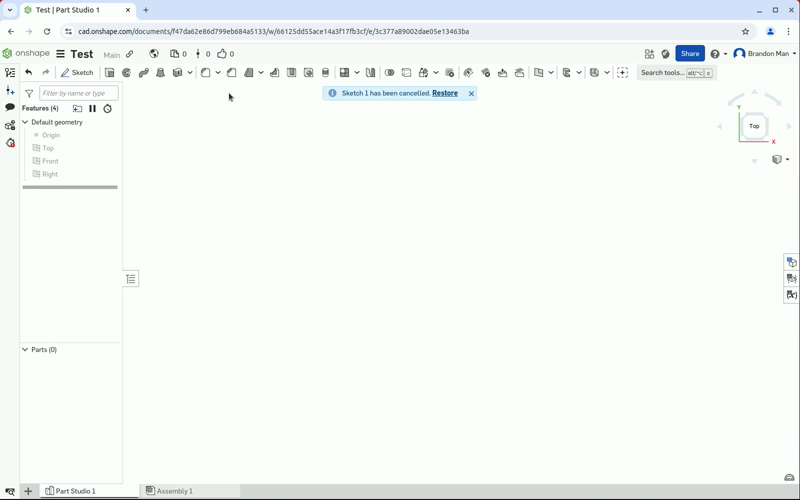
mouse_move(73, 352)
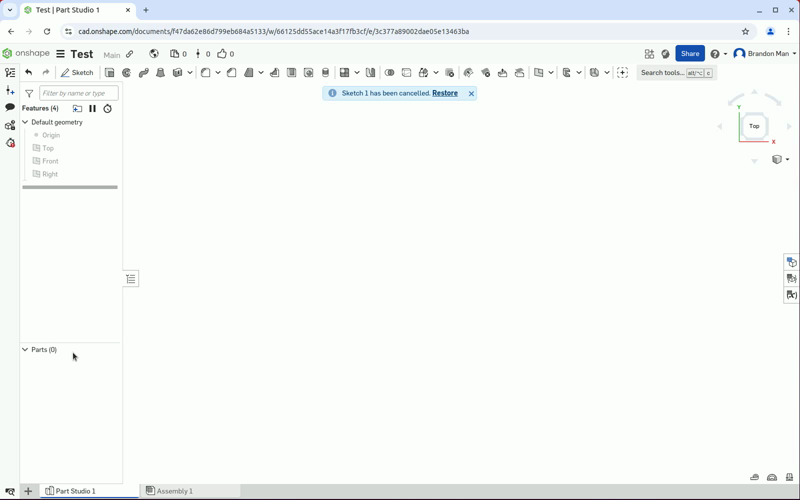
key(y)
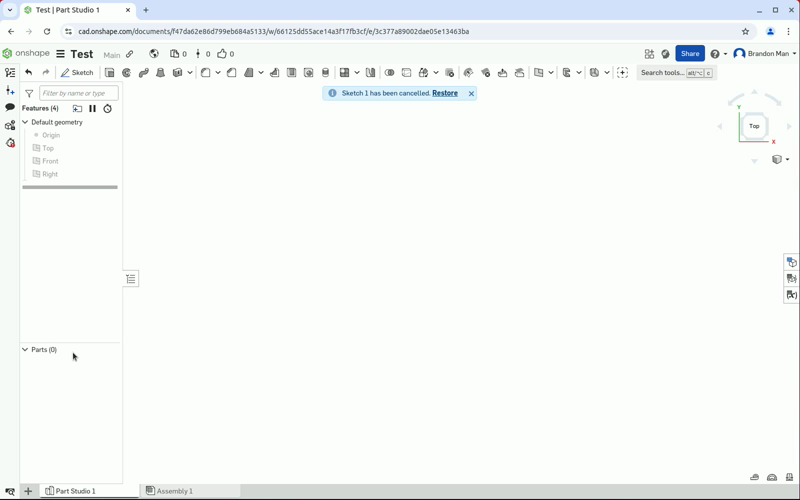
key(shift+p)
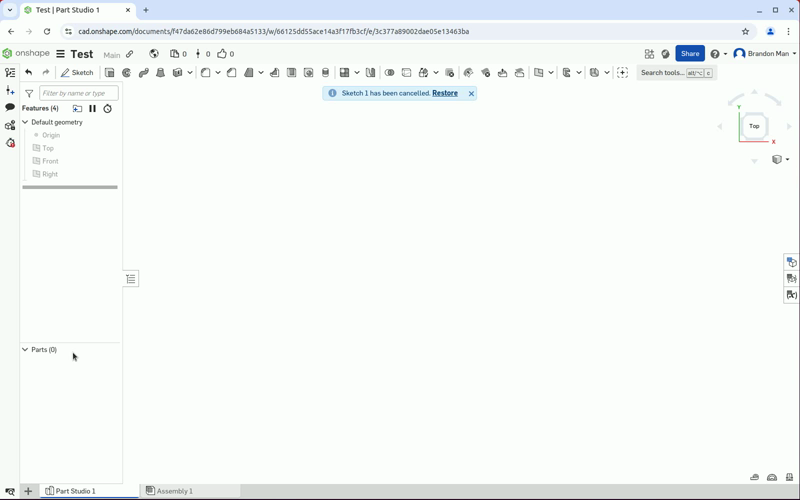
key(space)
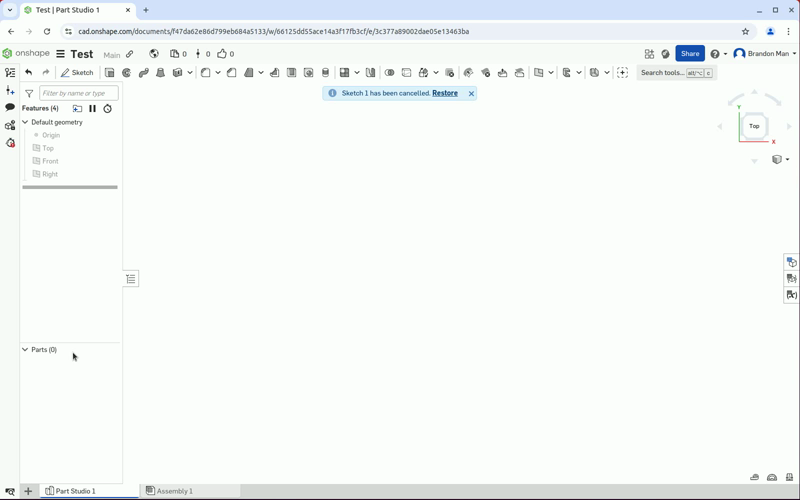
key_down(shift)
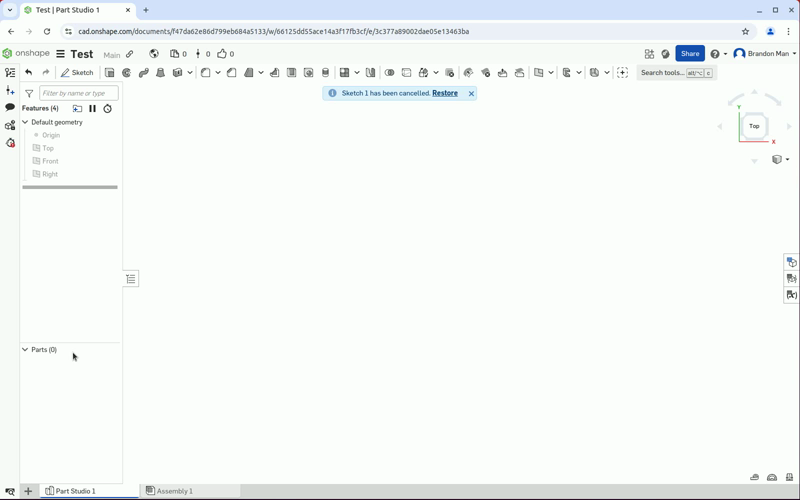
key(up)
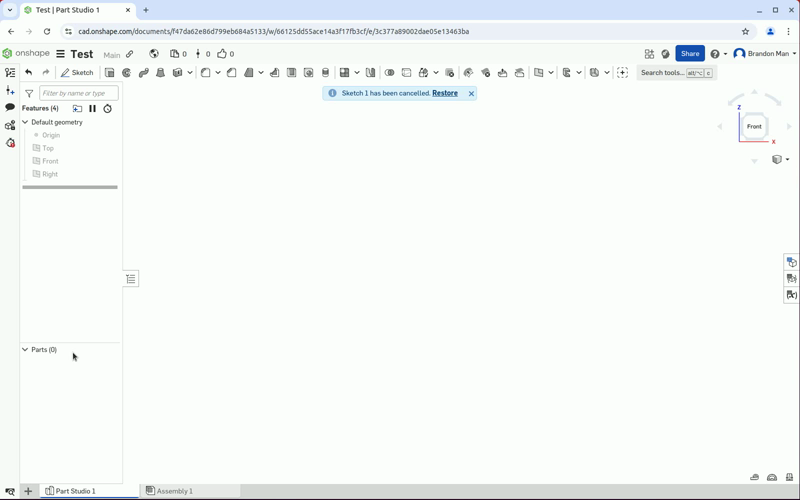
key_up(shift)
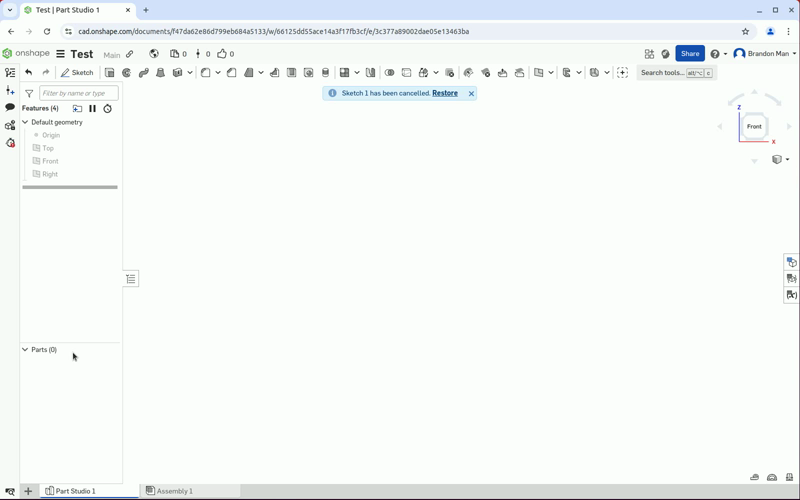
mouse_move(73, 352)
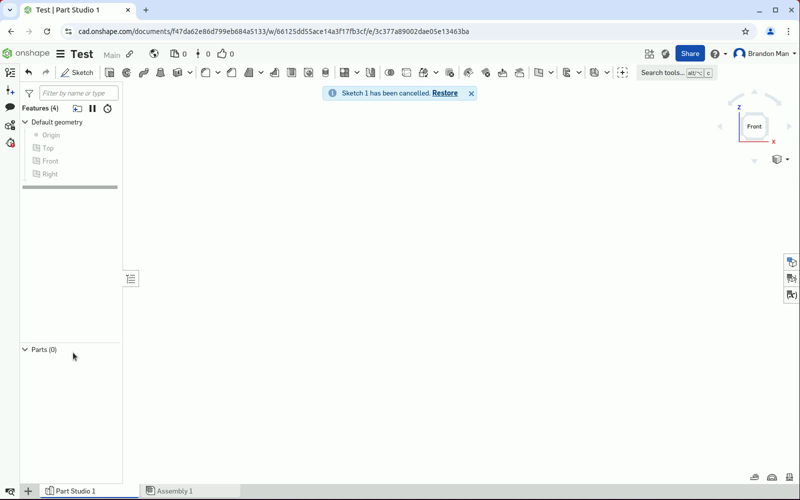
key(shift+y)
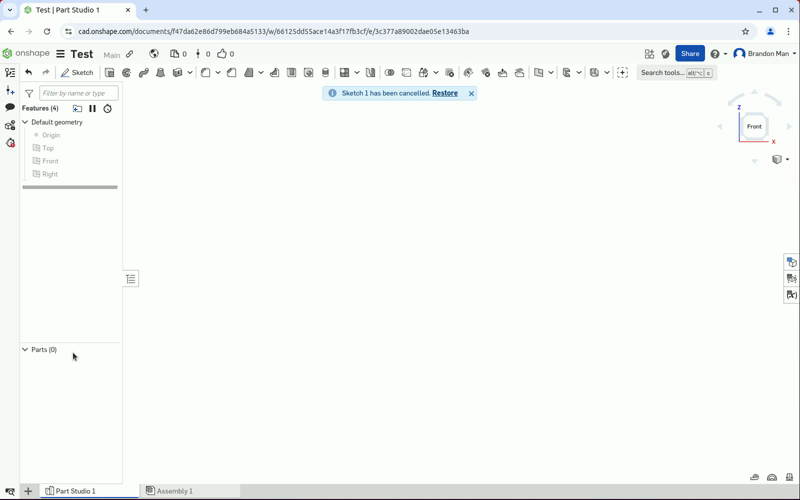
key(shift+s)
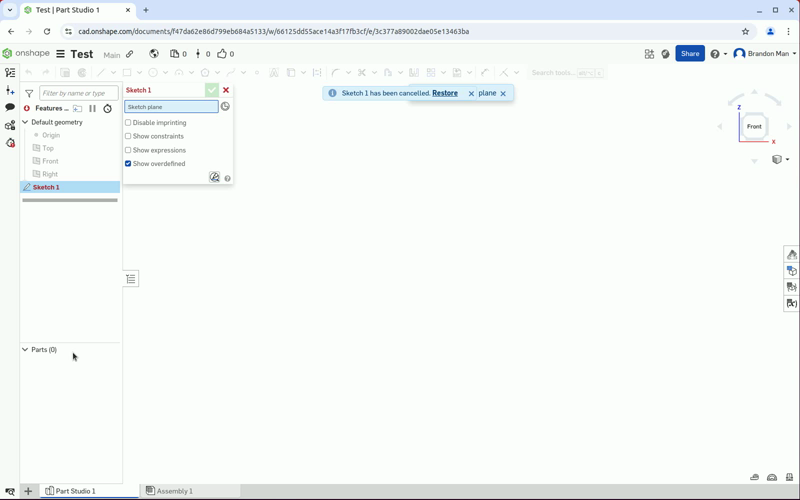
mouse_move(73, 163)
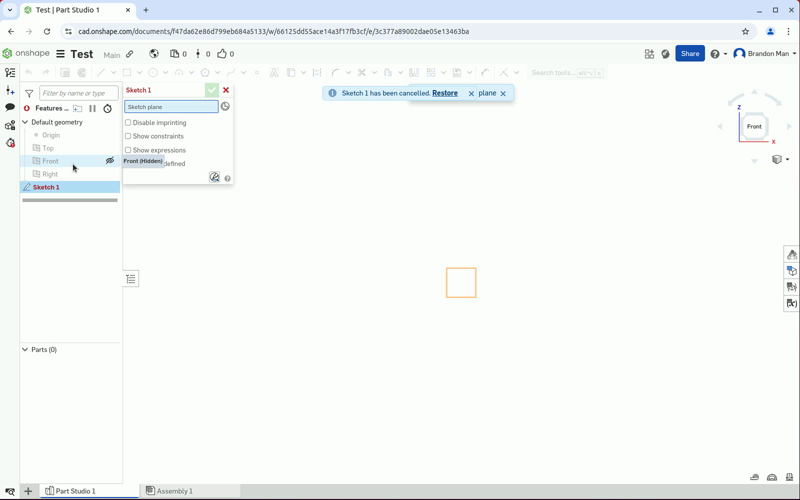
click(73, 163)
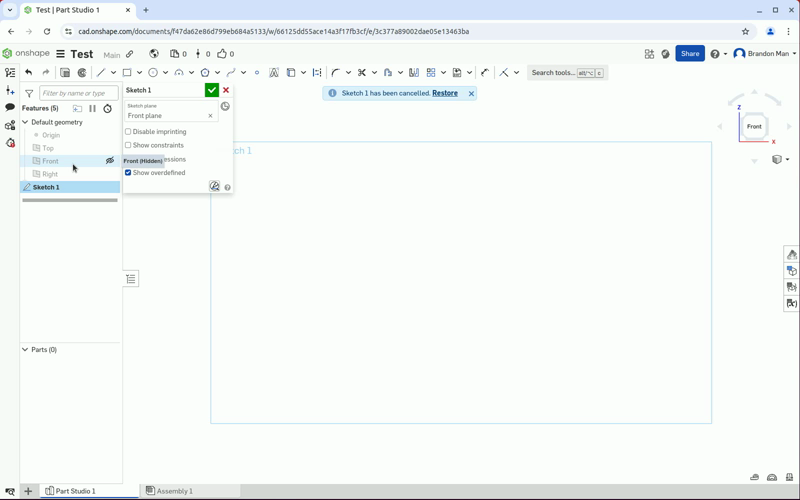
mouse_move(73, 352)
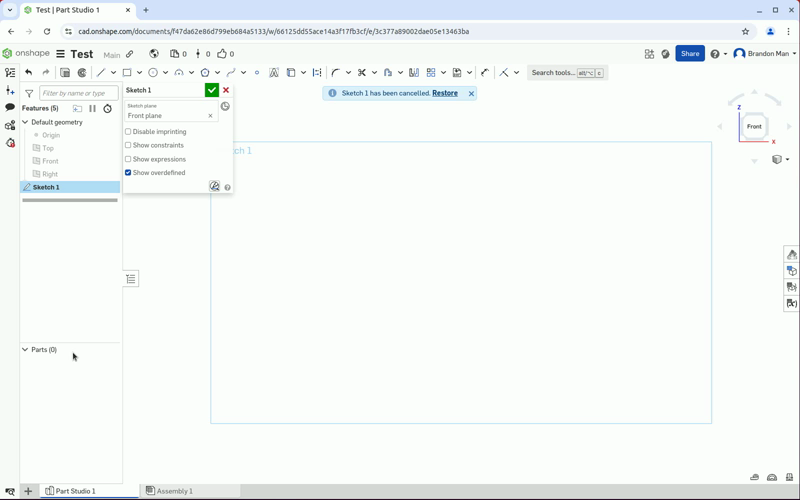
key(y)
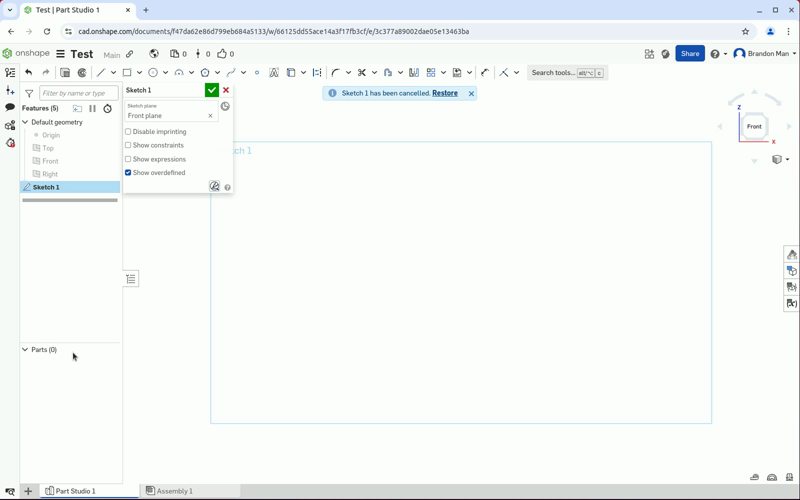
key(l)
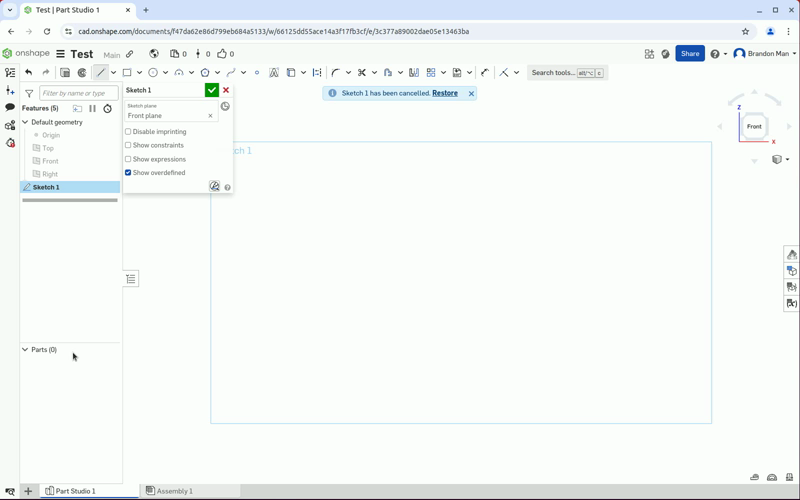
key_down(shift)
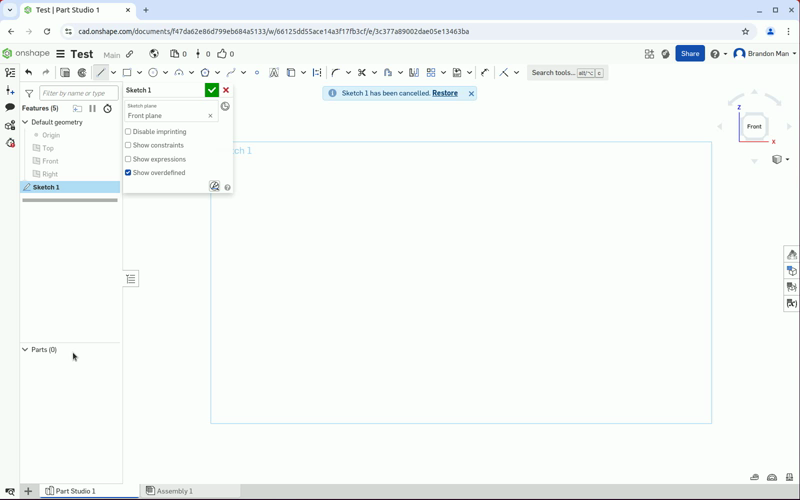
mouse_move(348, 282)
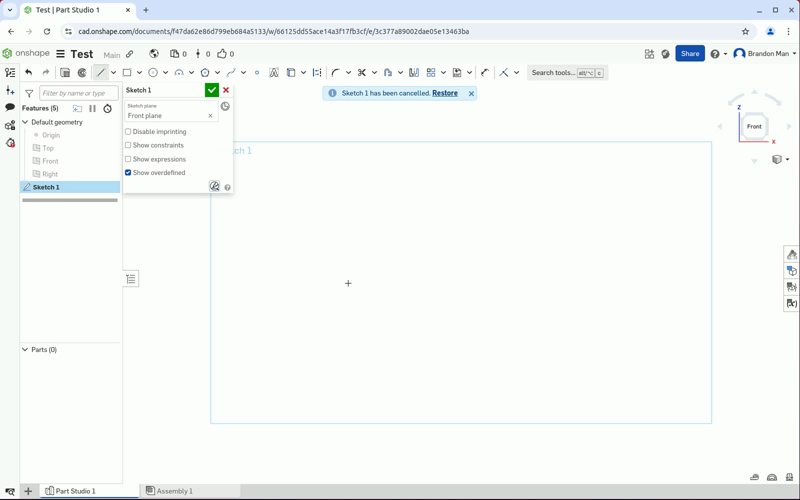
click(348, 282)
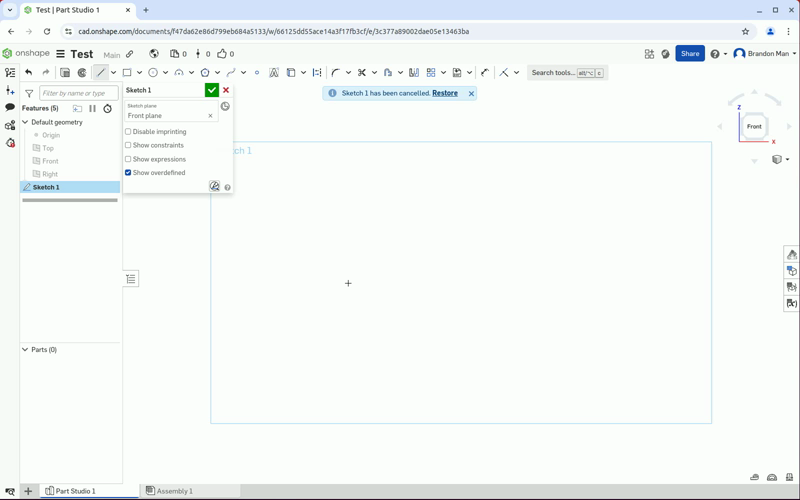
key_up(shift)
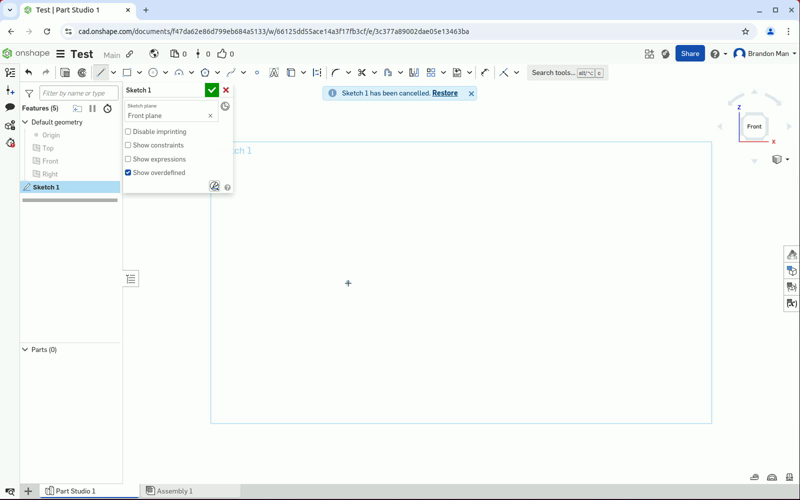
key_down(shift)
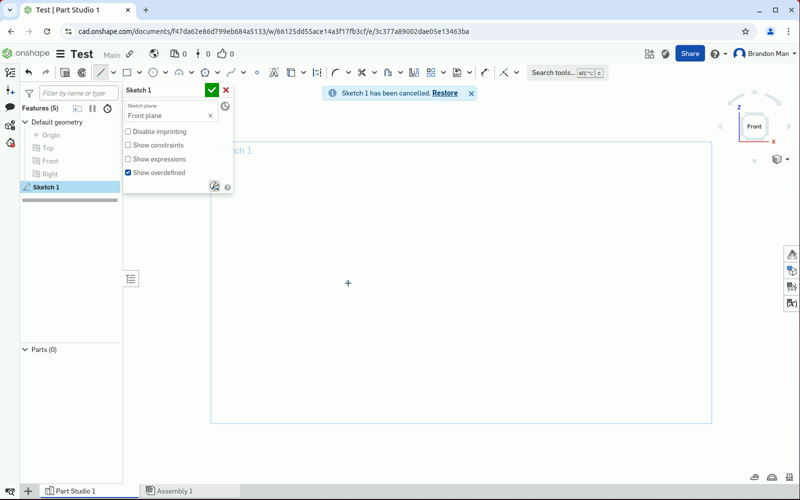
mouse_move(416, 282)
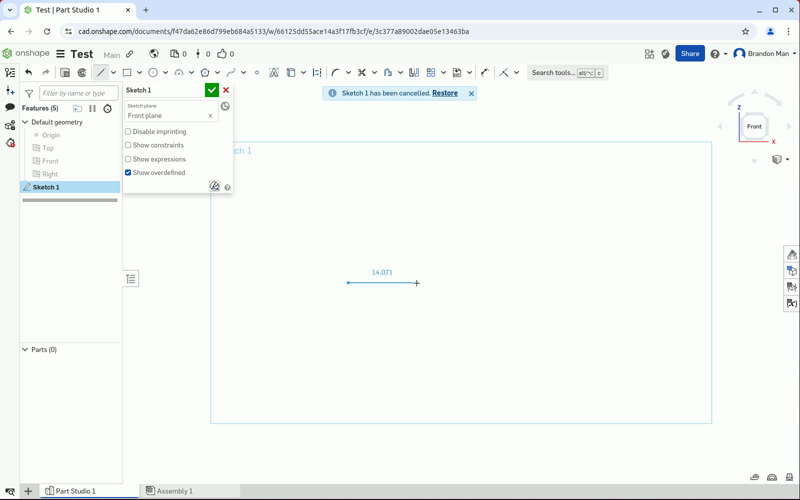
click(416, 282)
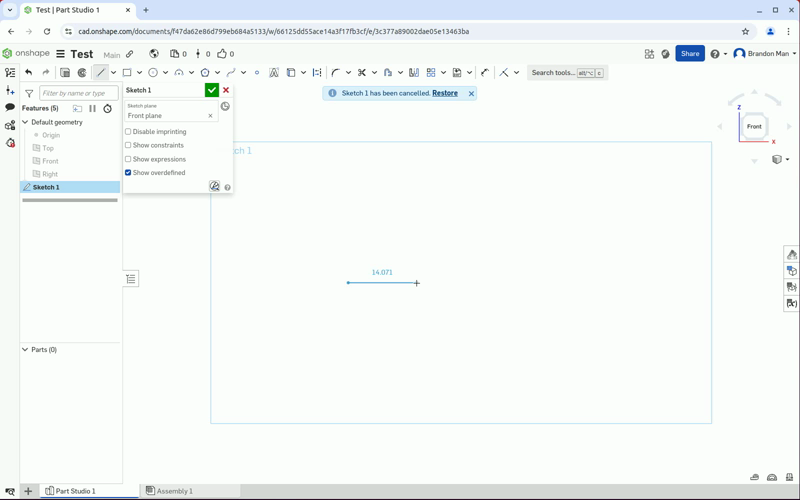
key_up(shift)
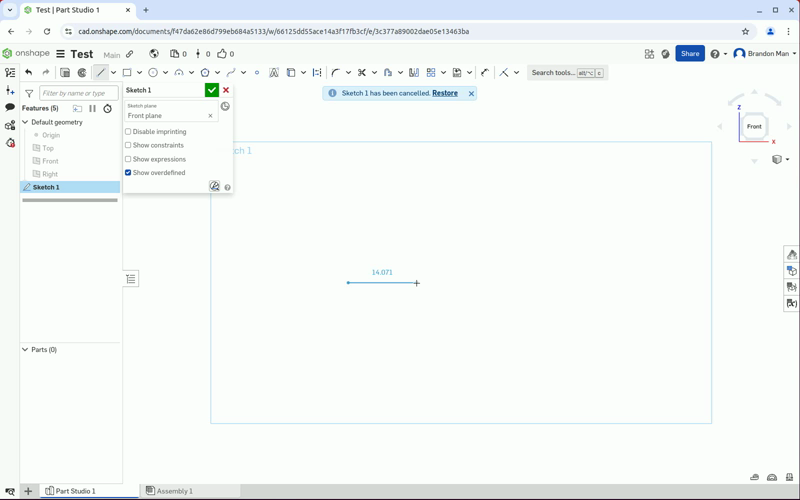
key_down(shift)
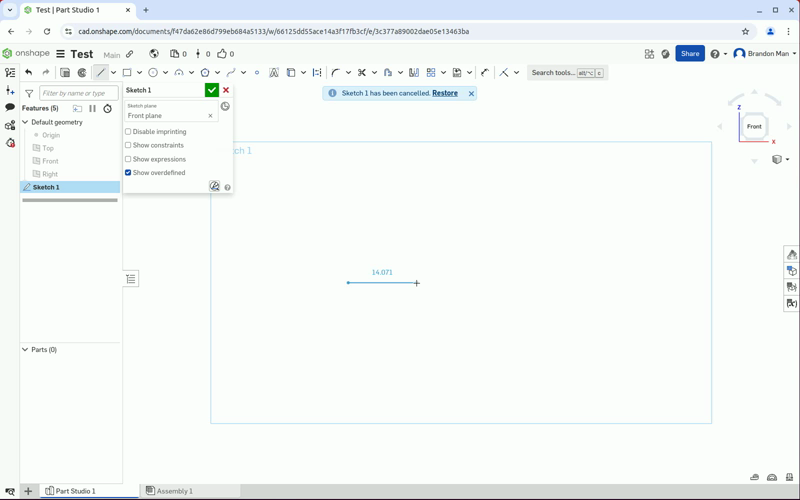
mouse_move(382, 223)
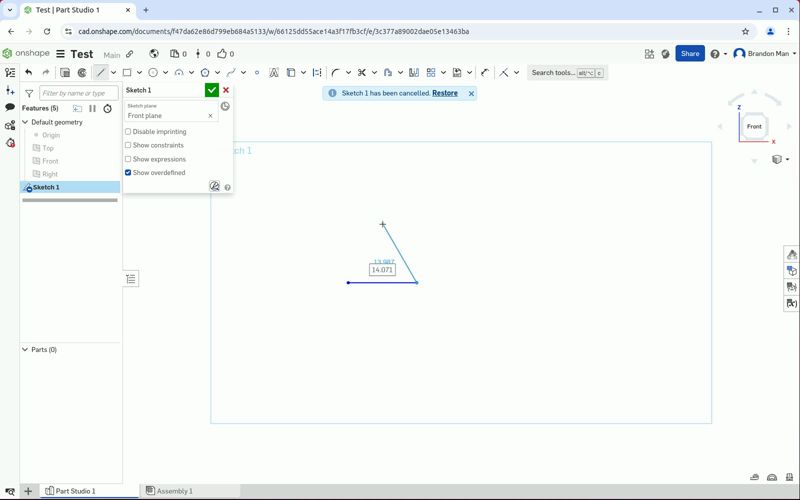
click(382, 223)
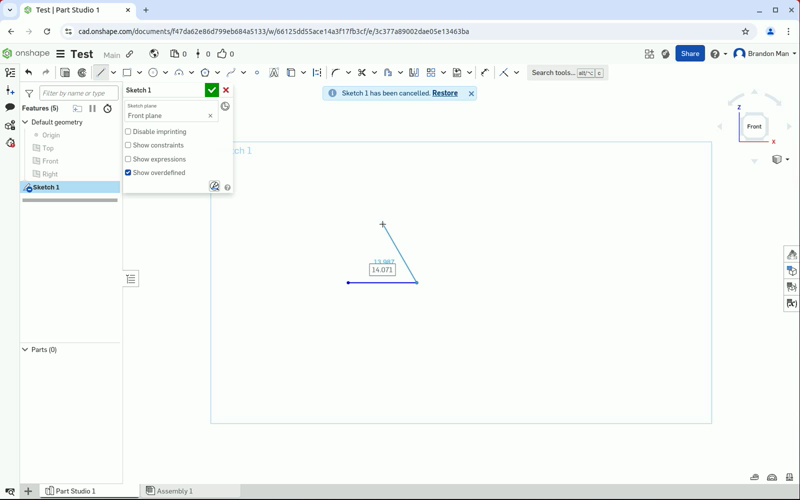
key_up(shift)
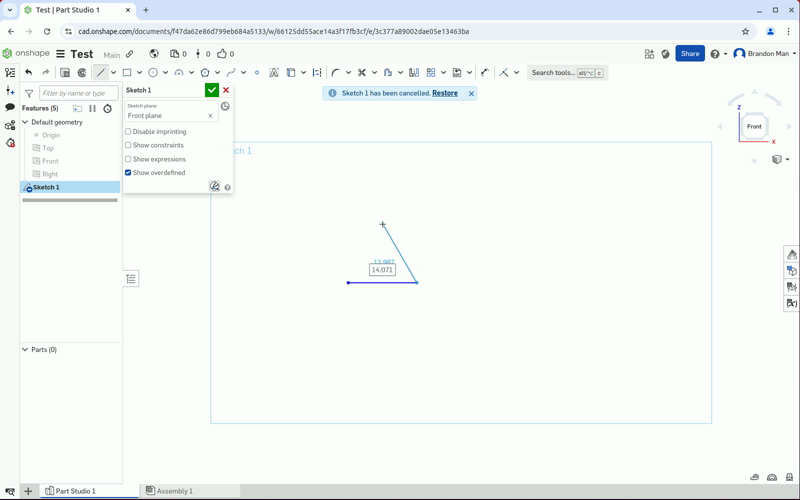
key_down(shift)
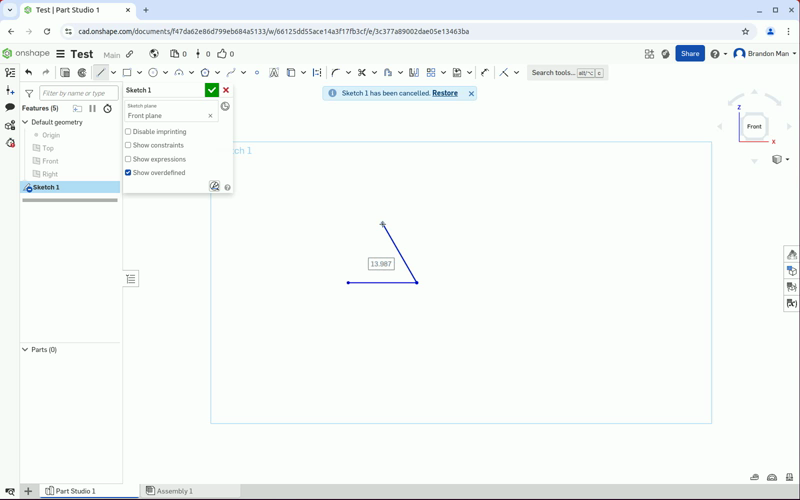
mouse_move(348, 282)
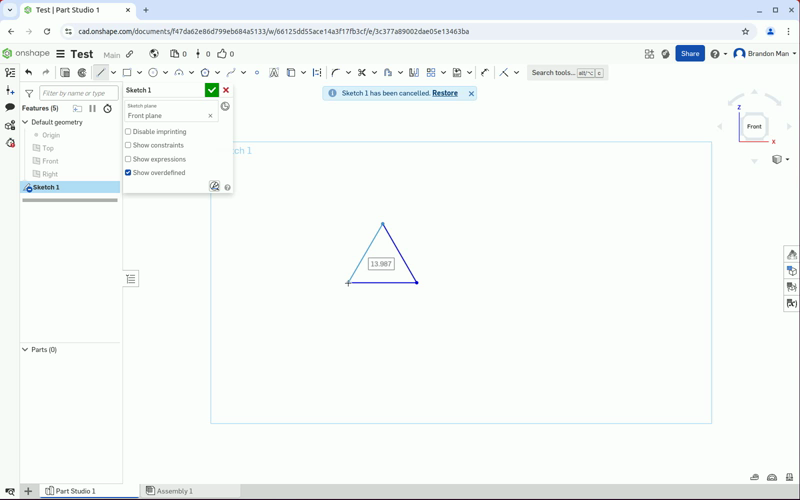
key_up(shift)
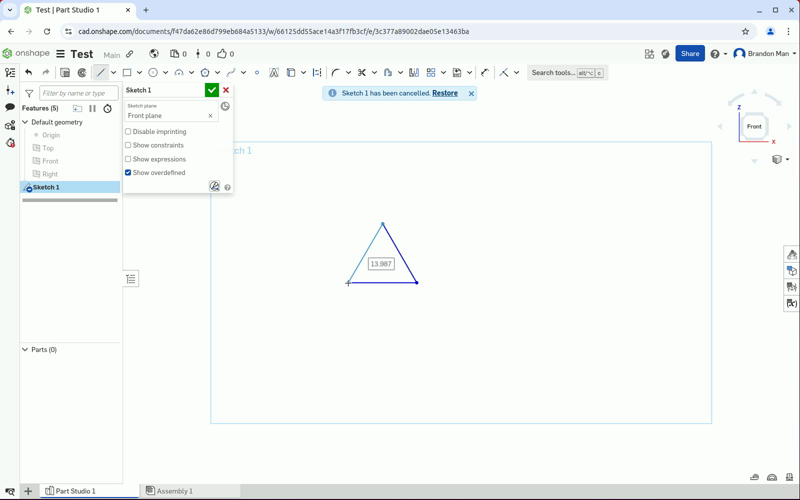
click(348, 282)
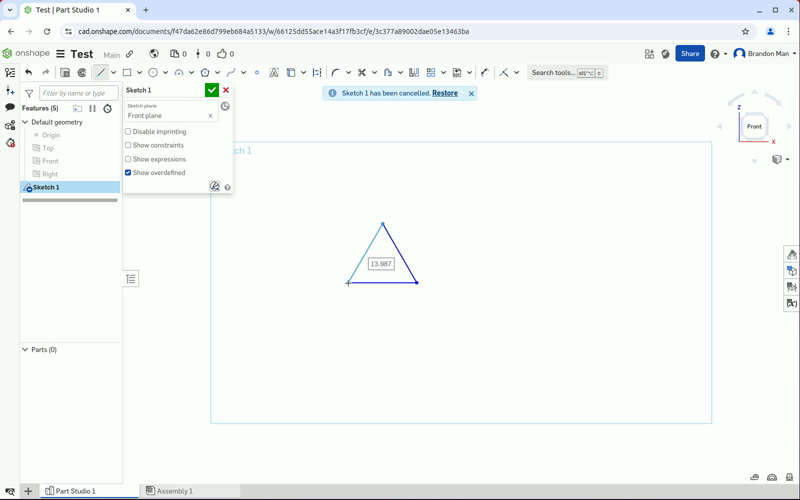
key(esc)
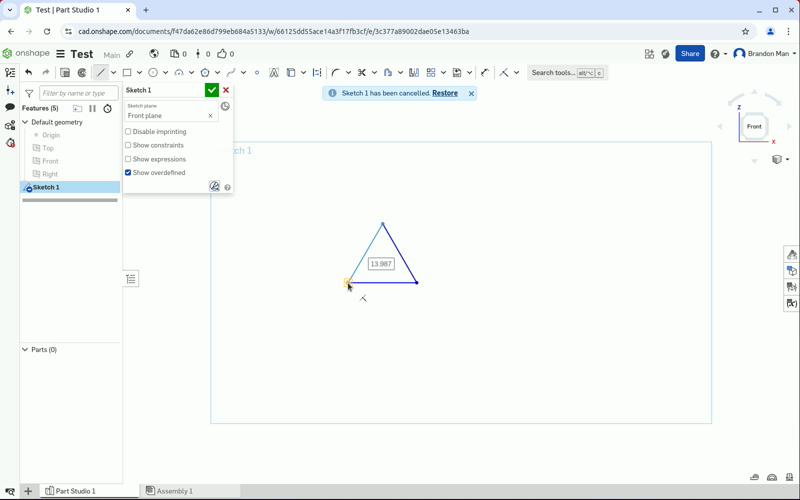
mouse_move(365, 281)
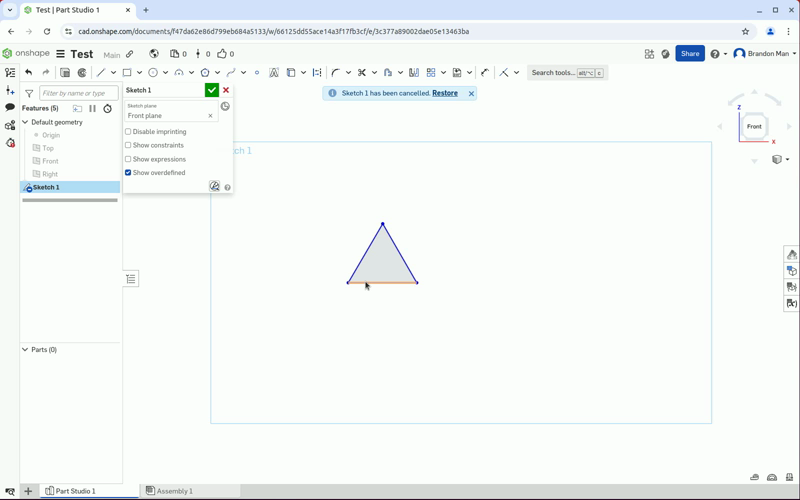
click(365, 281)
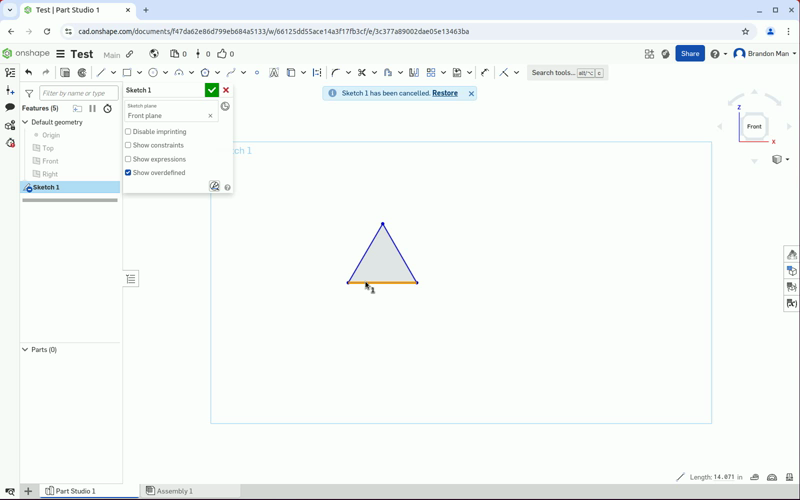
mouse_move(73, 352)
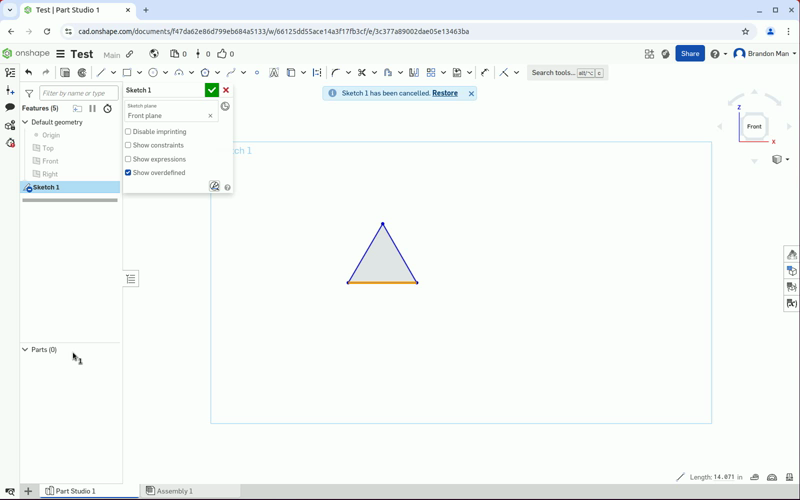
key(shift+y)
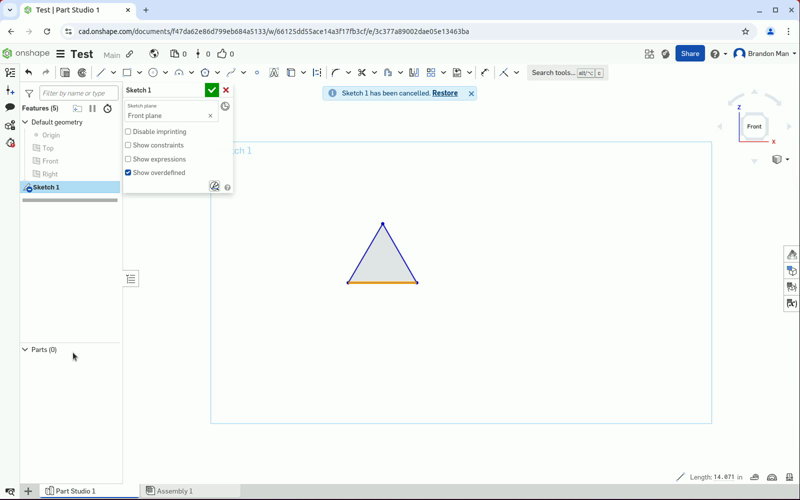
key(shift+e)
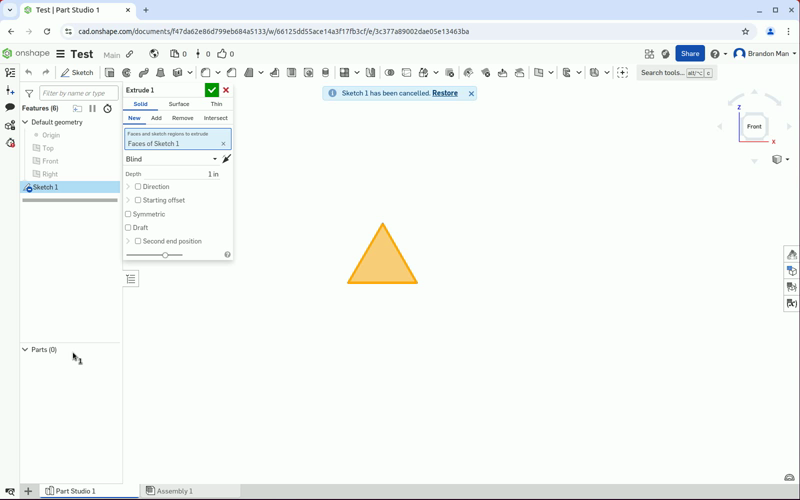
mouse_move(143, 106)
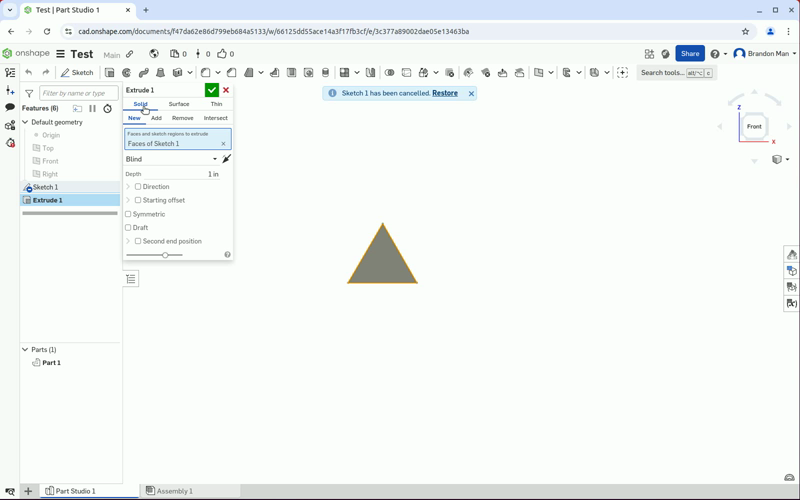
click(143, 106)
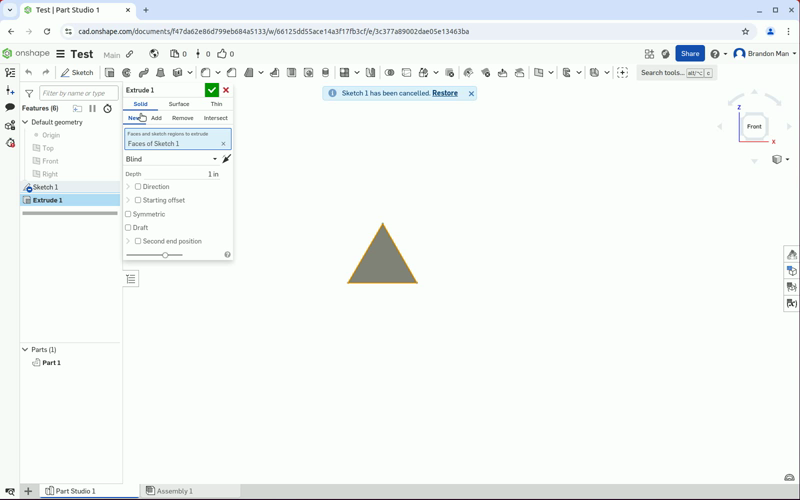
mouse_move(137, 120)
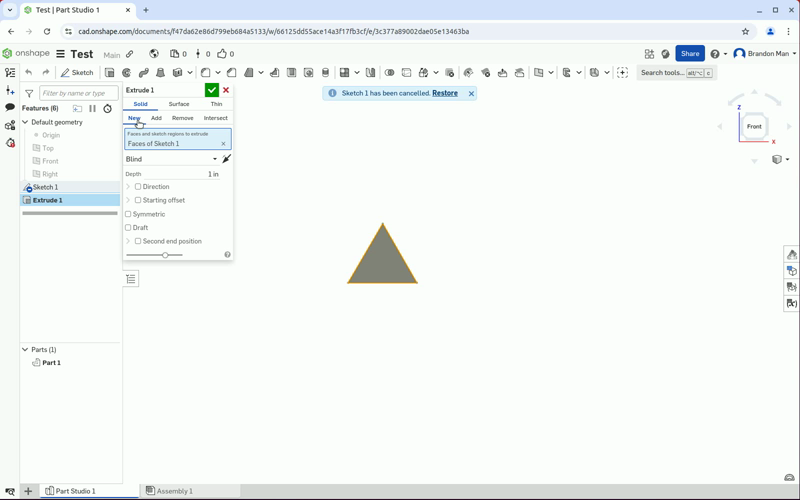
click(137, 120)
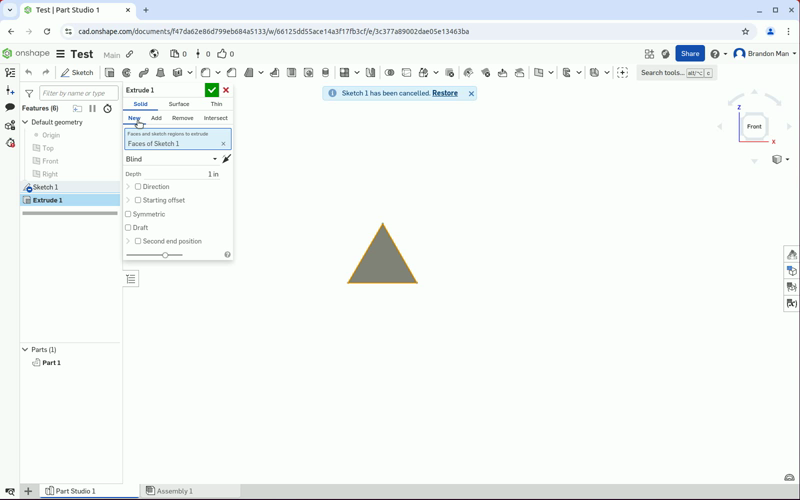
key(tab, 4)
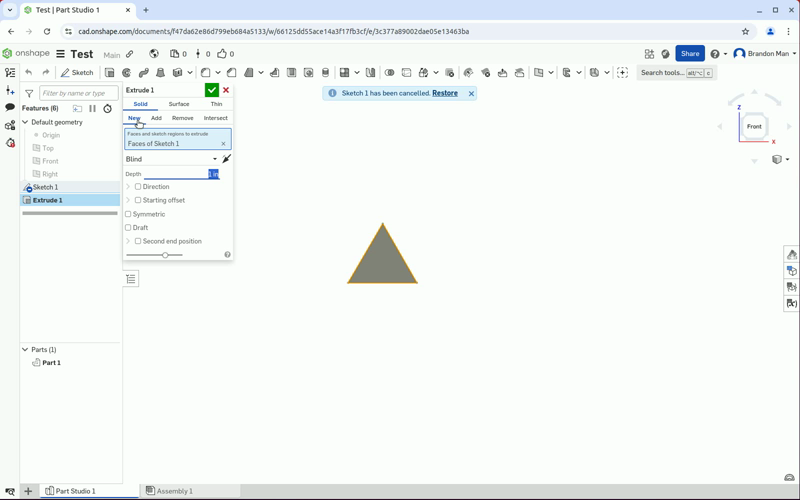
text(0.722)
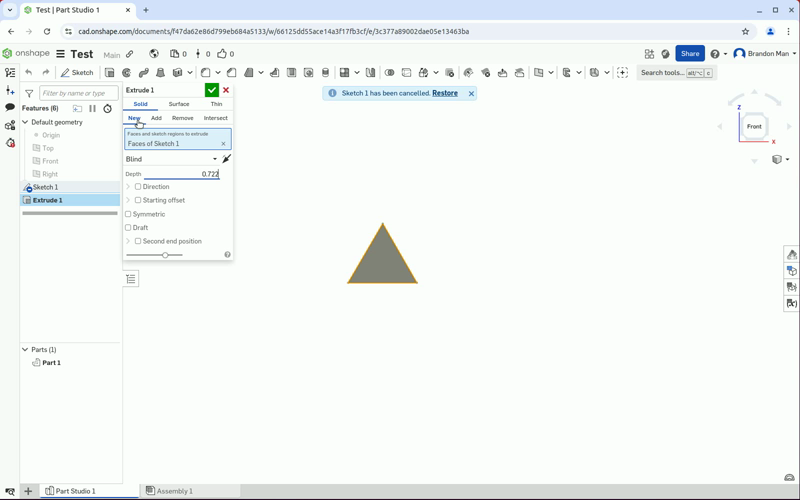
key(enter)
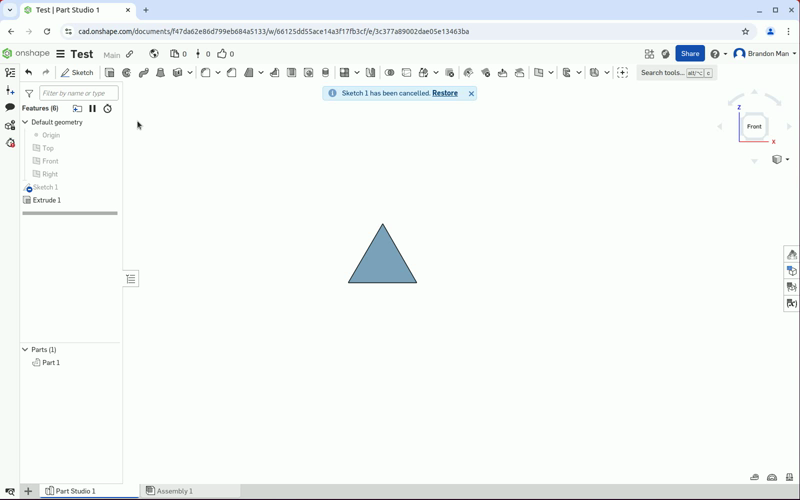
key(shift+h)
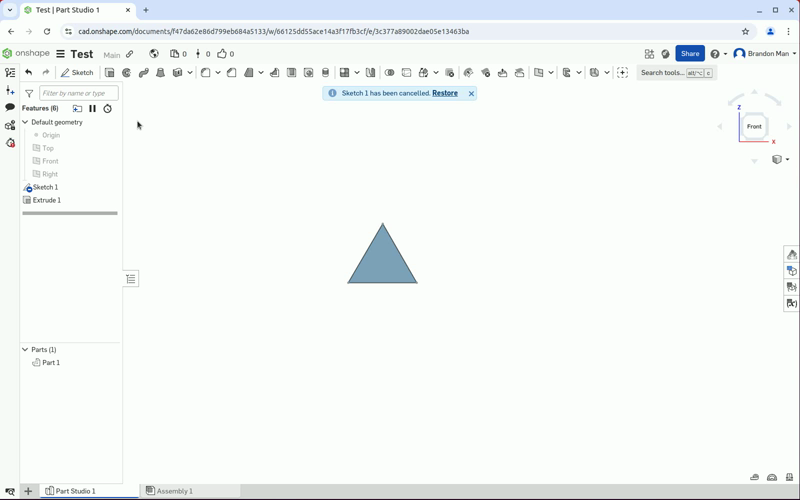
key(shift+h)
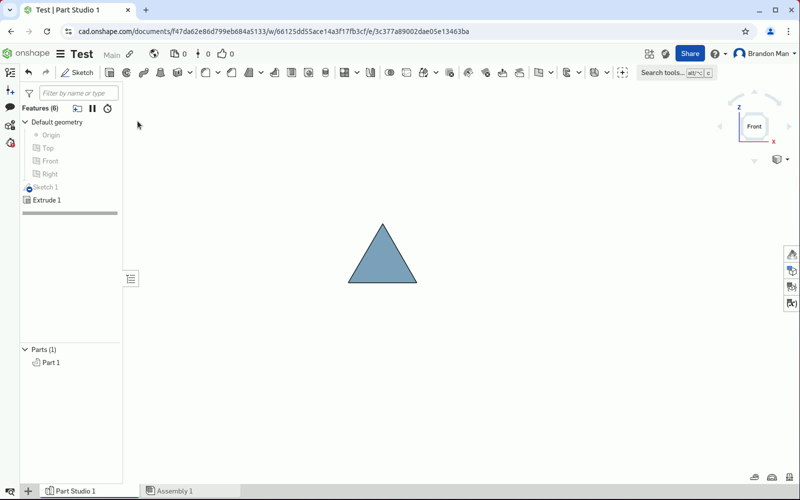
mouse_move(73, 189)
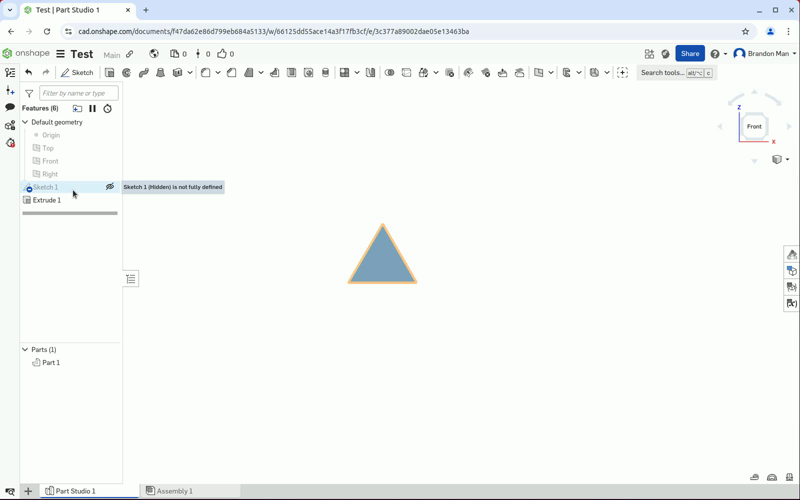
click(73, 189)
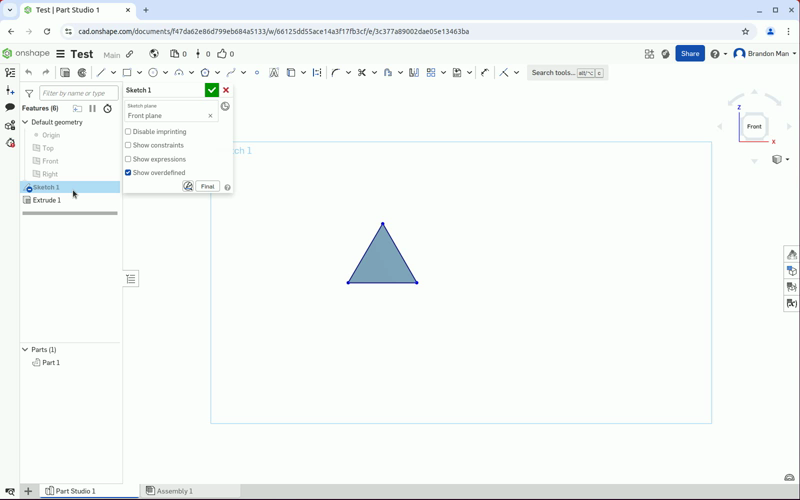
mouse_move(229, 92)
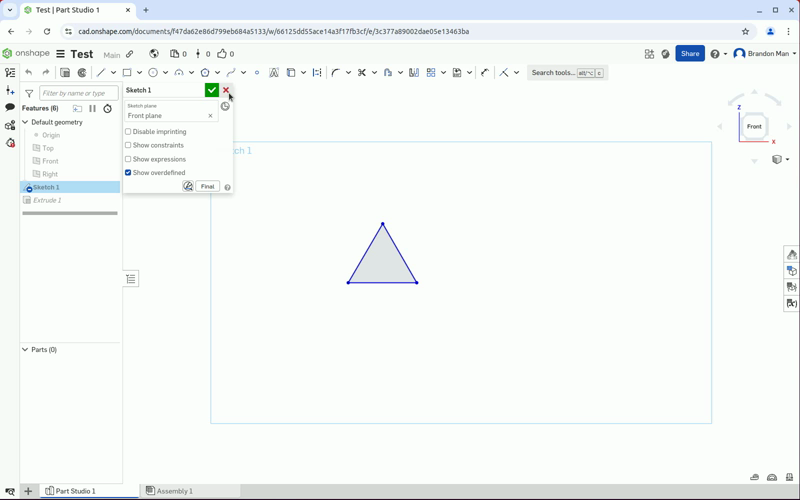
click(229, 92)
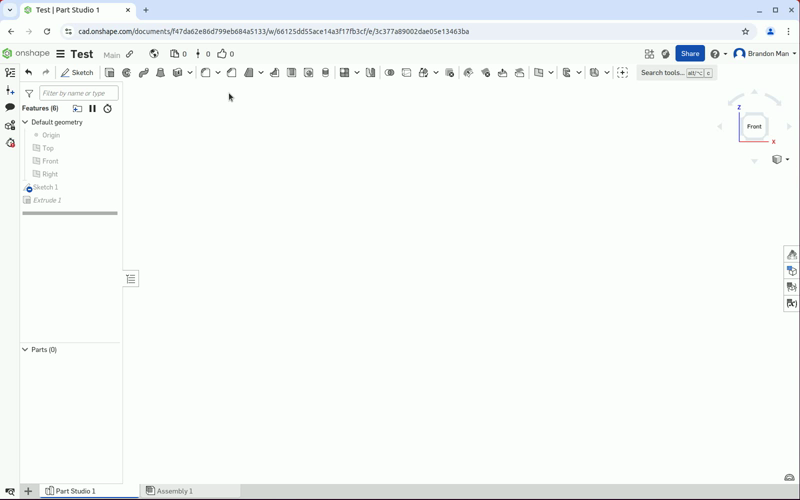
mouse_move(541, 75)
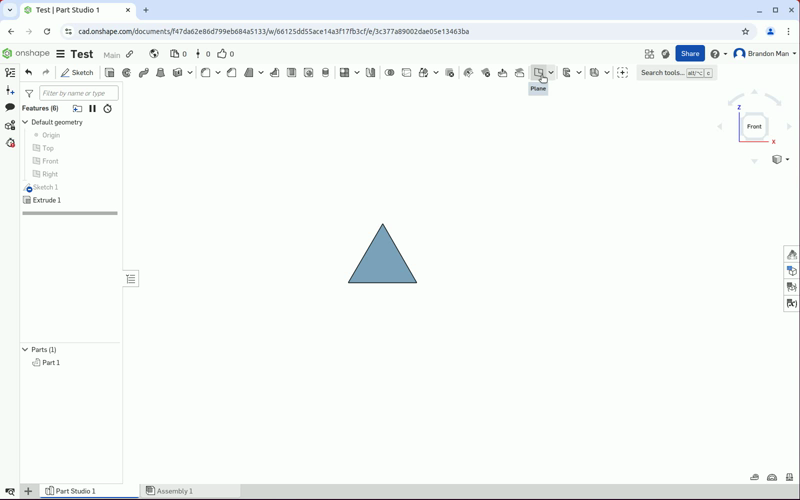
click(541, 75)
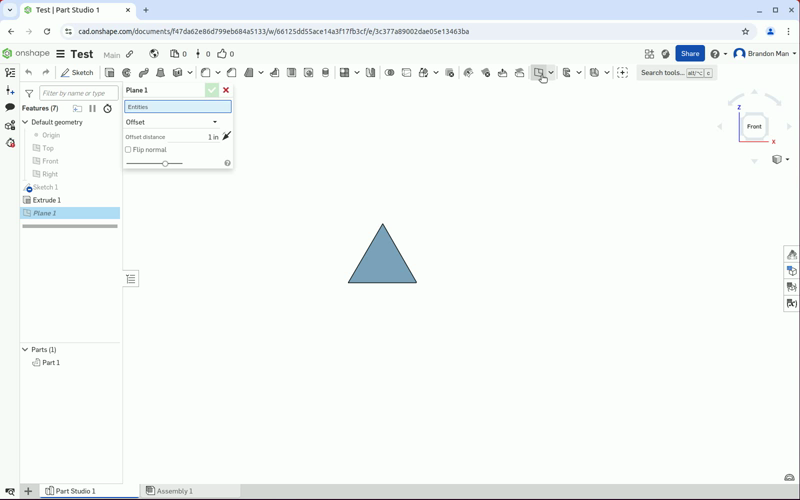
mouse_move(73, 163)
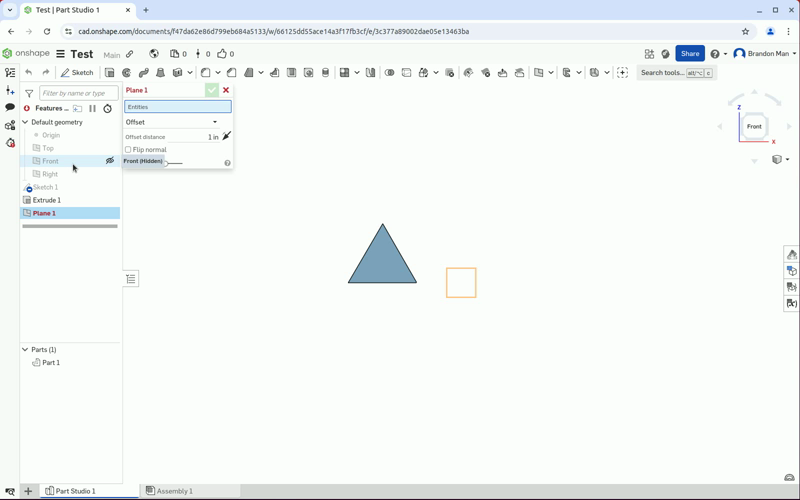
click(73, 163)
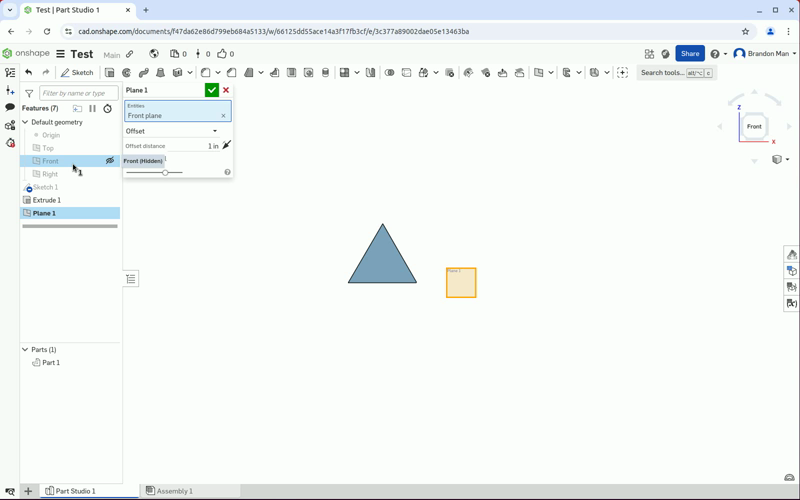
key(tab, 2)
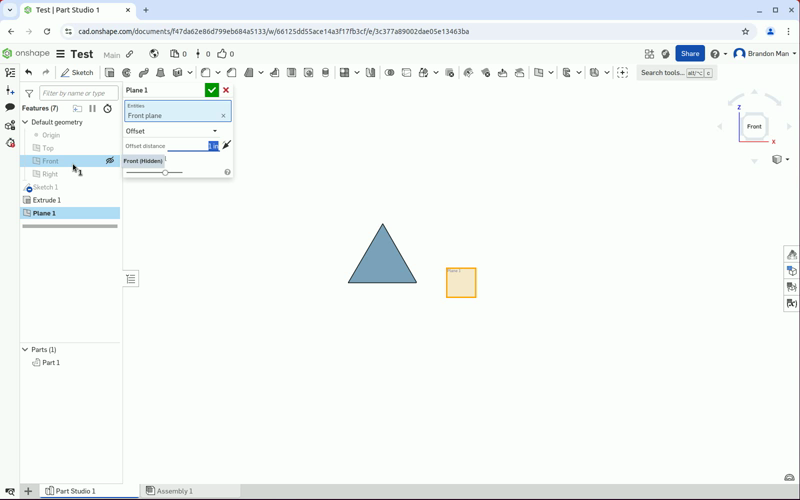
text(0.709)
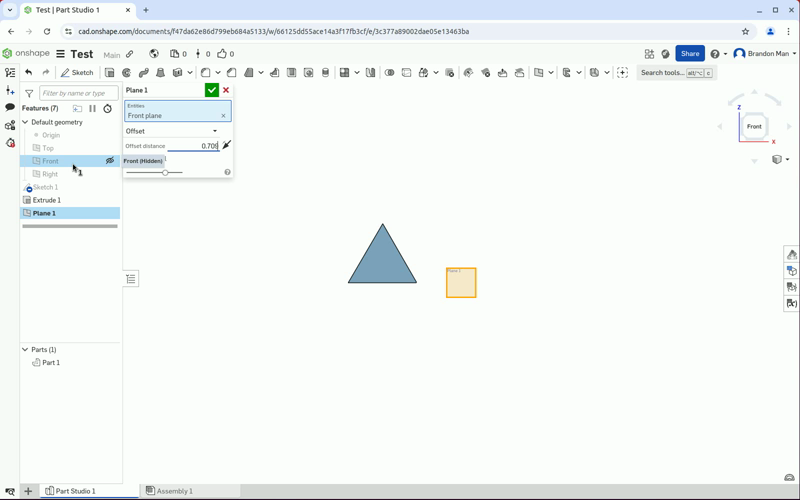
key(enter, 2)
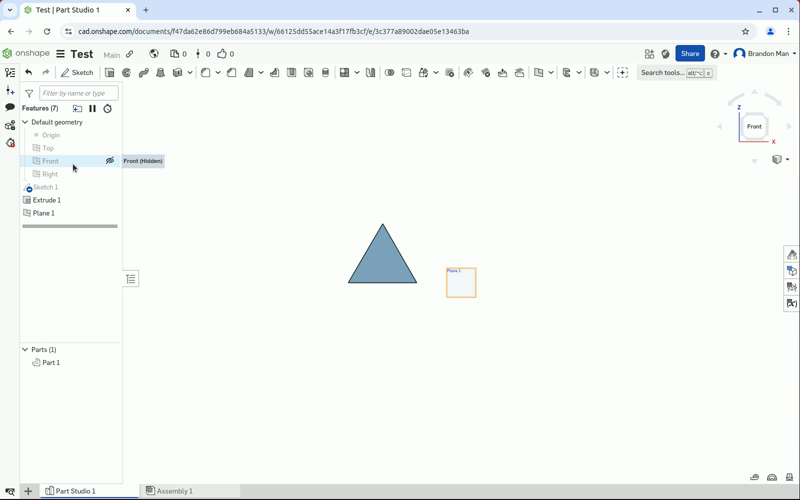
key(shift+s)
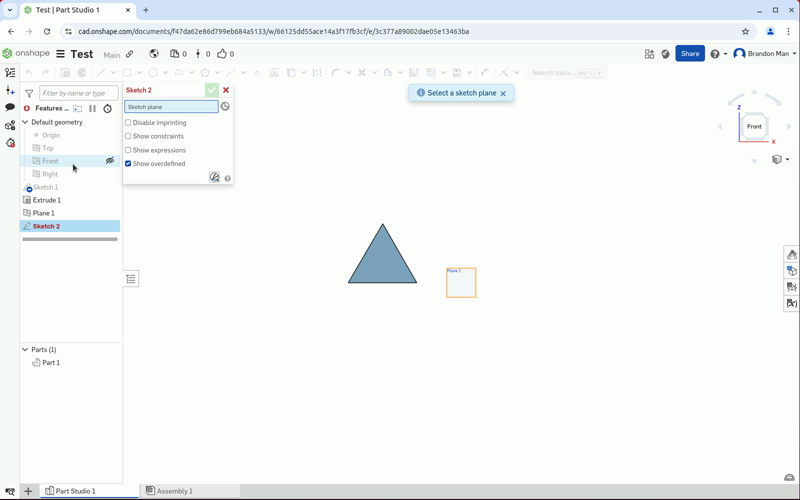
mouse_move(73, 215)
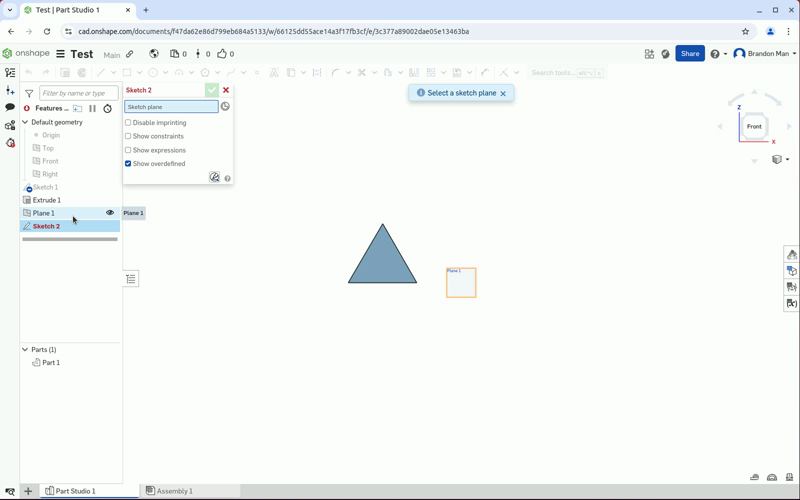
click(73, 215)
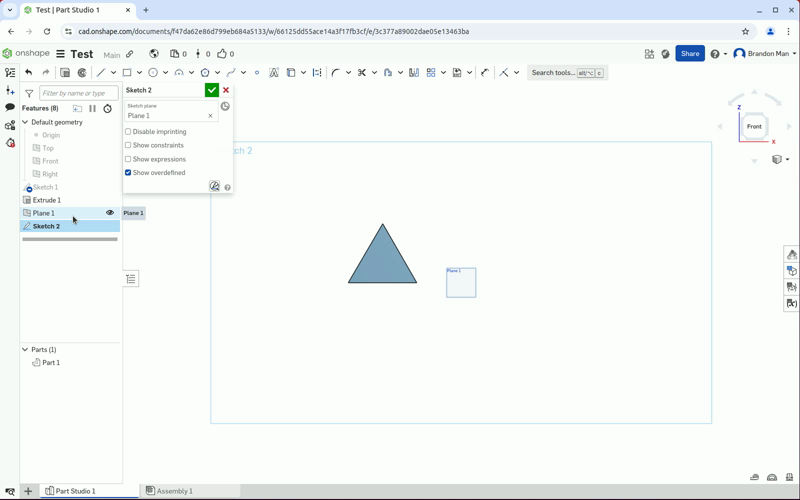
mouse_move(73, 352)
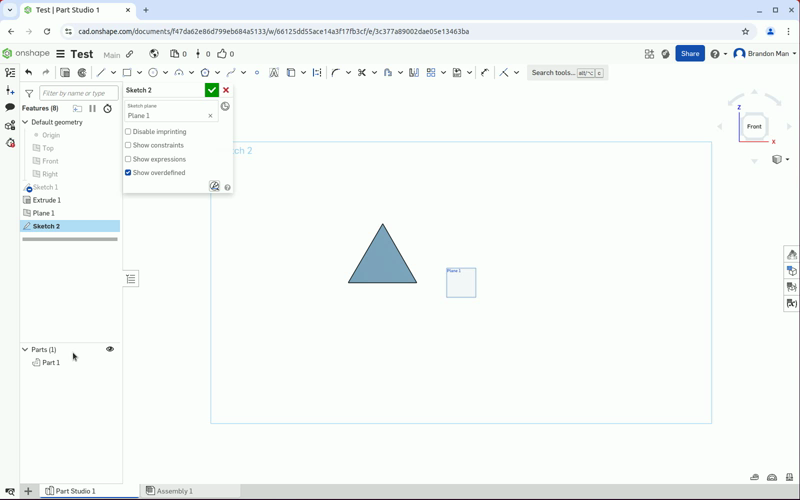
key(y)
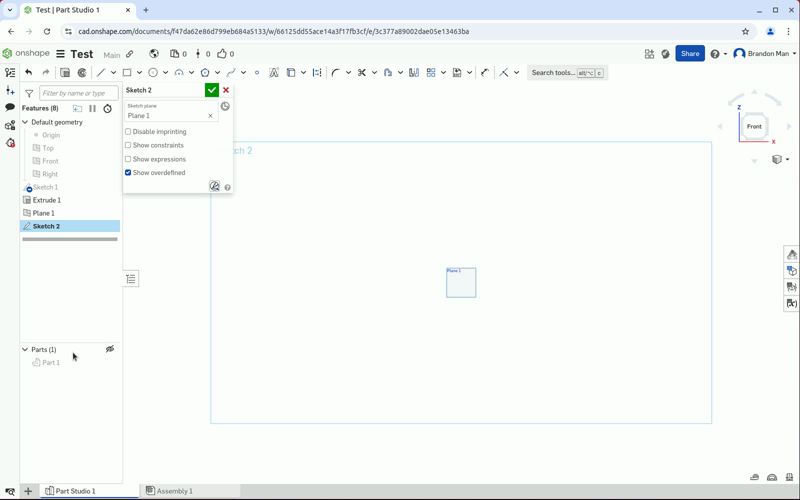
key(l)
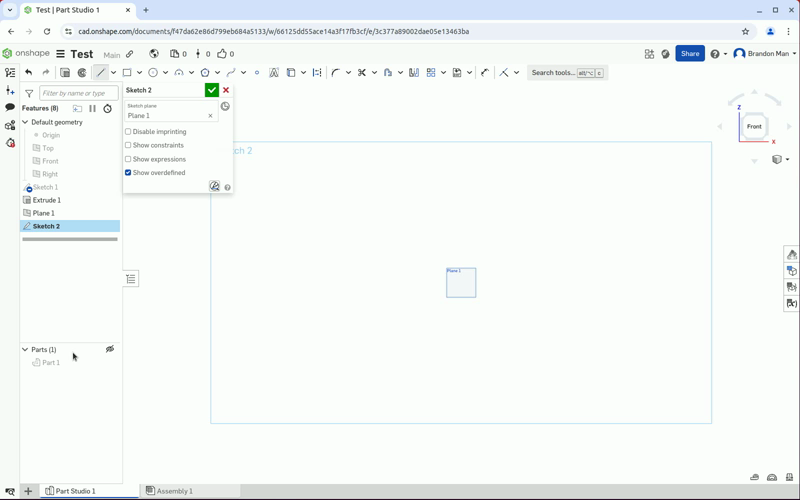
key_down(shift)
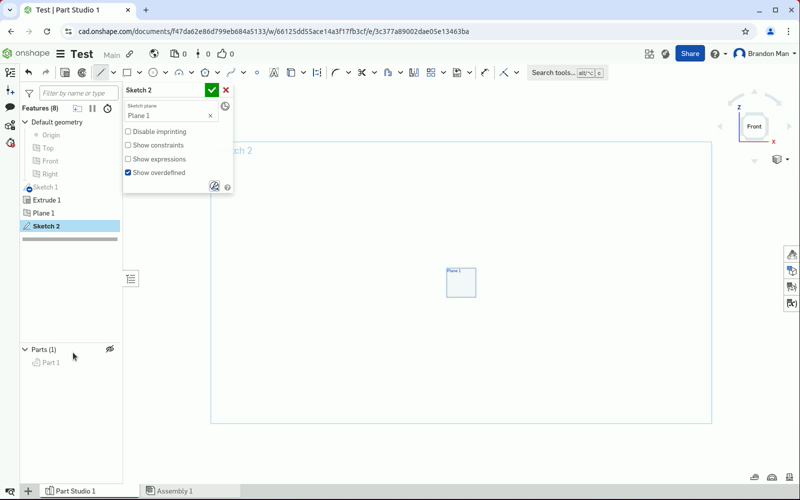
mouse_move(353, 279)
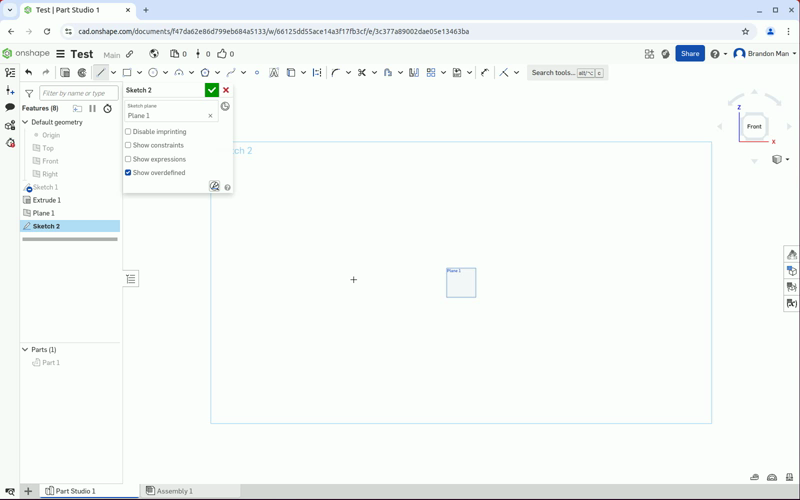
click(353, 279)
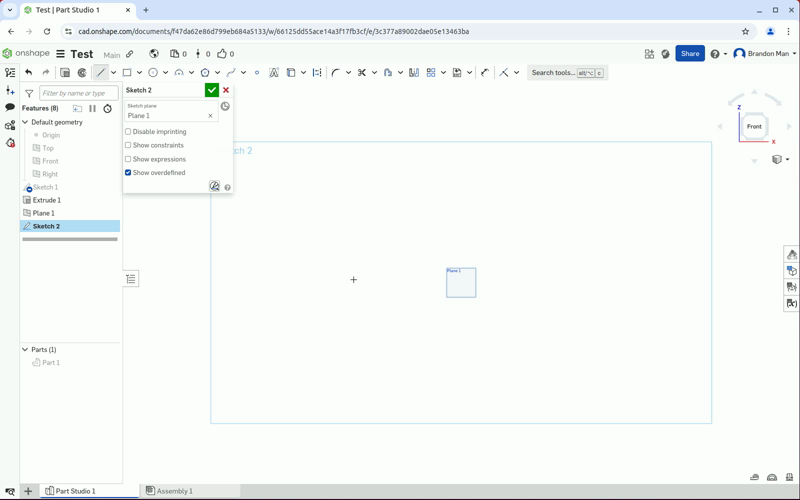
key_up(shift)
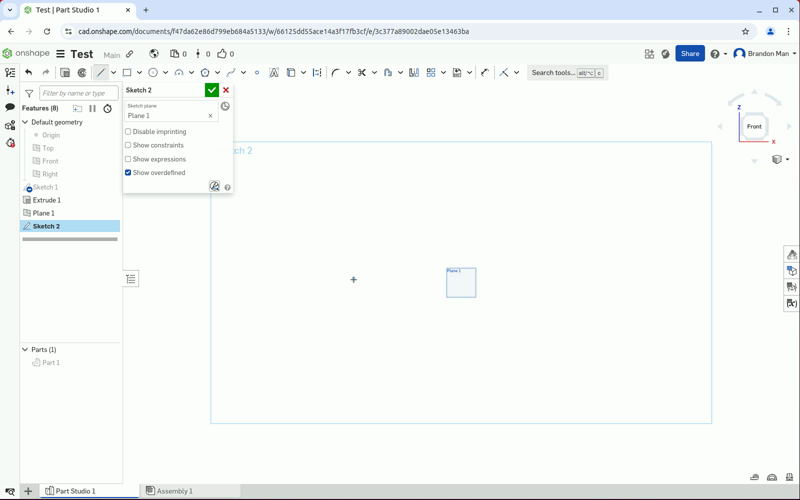
key_down(shift)
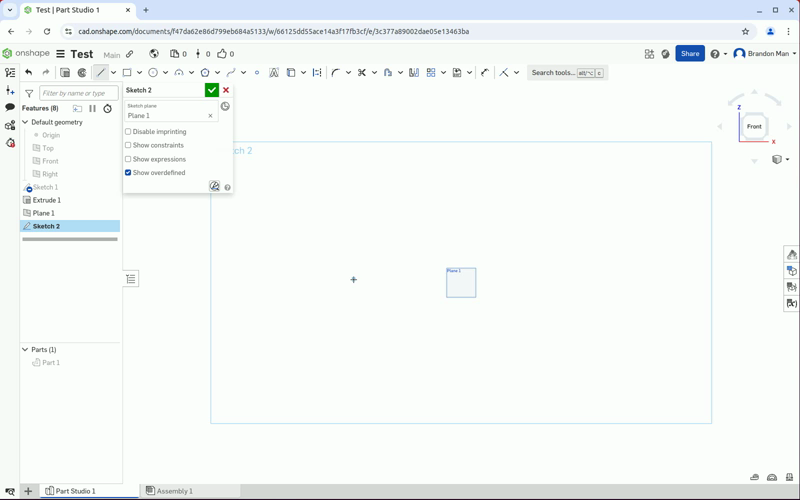
mouse_move(383, 279)
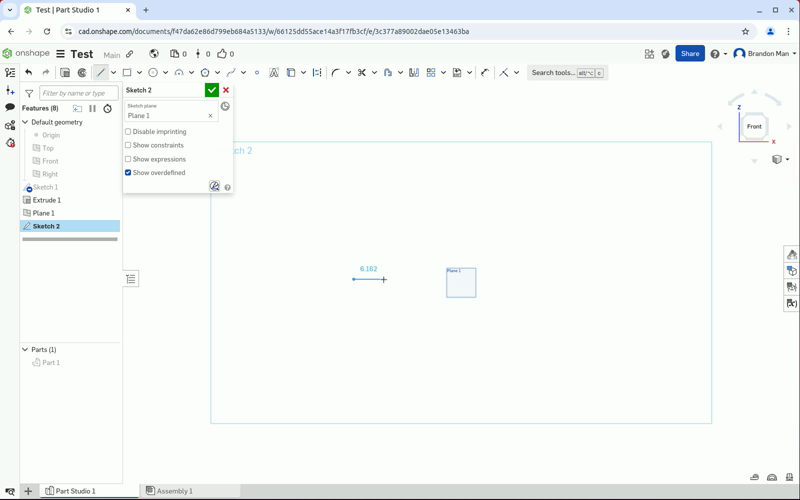
mouse_move(410, 279)
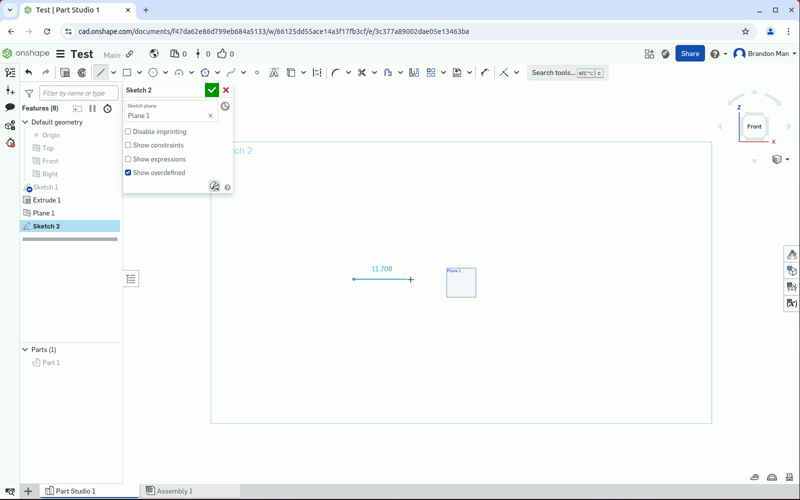
click(410, 279)
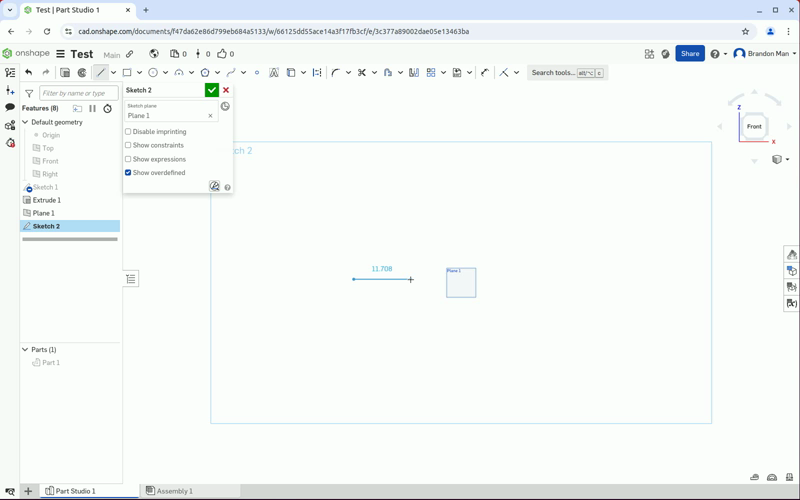
key_up(shift)
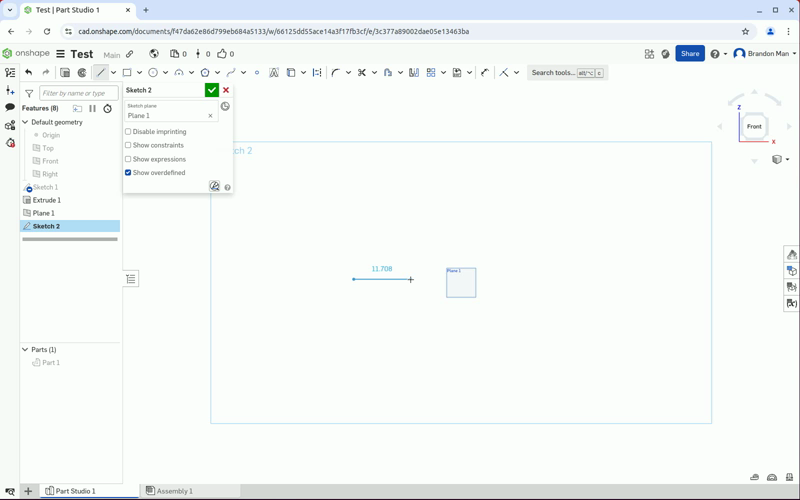
key_down(shift)
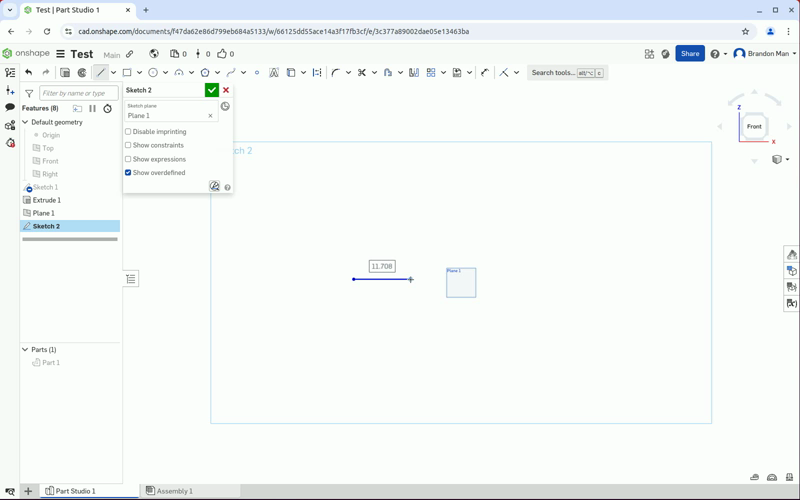
mouse_move(440, 279)
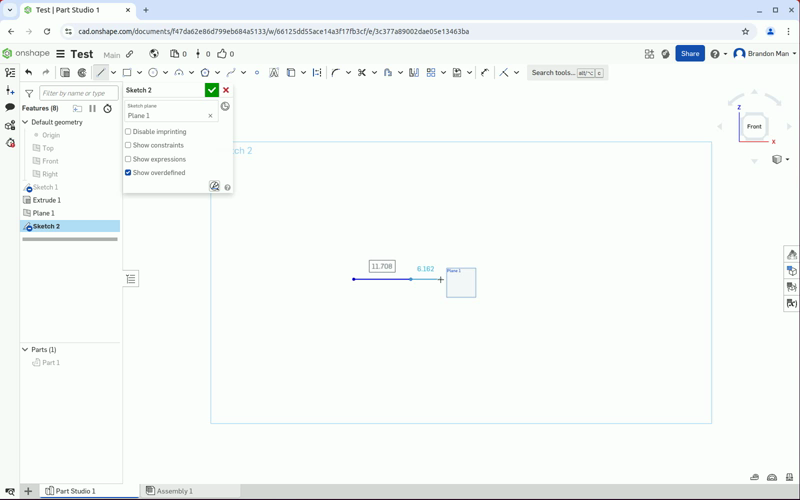
mouse_move(382, 230)
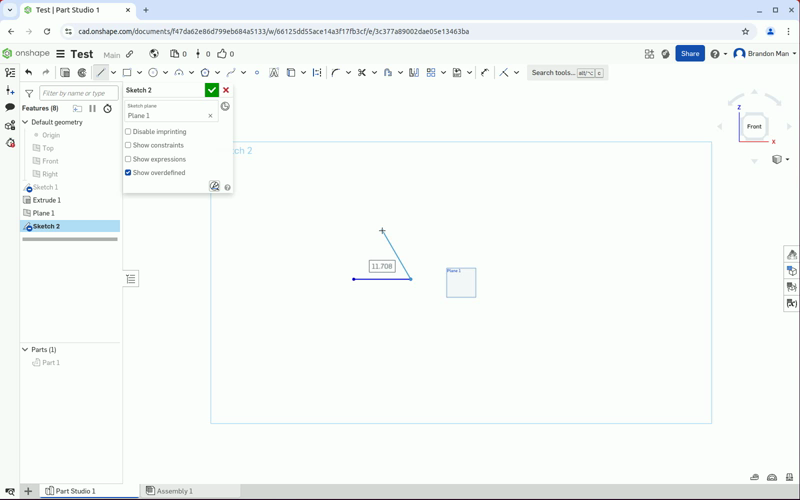
click(382, 230)
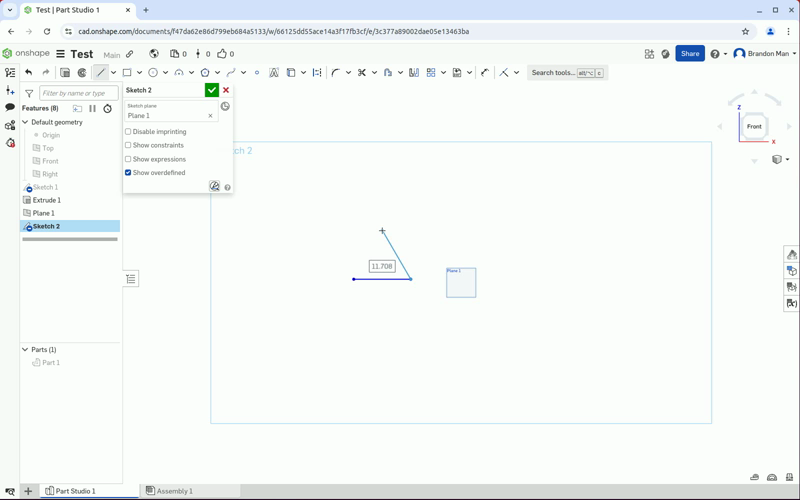
key_up(shift)
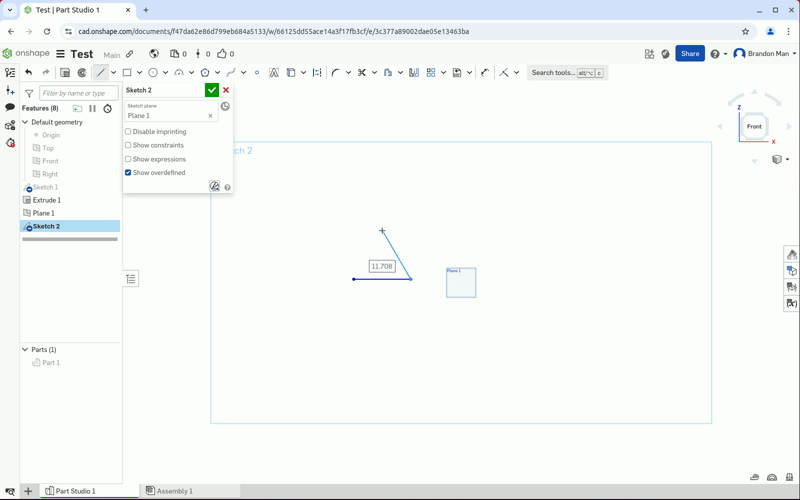
mouse_move(412, 230)
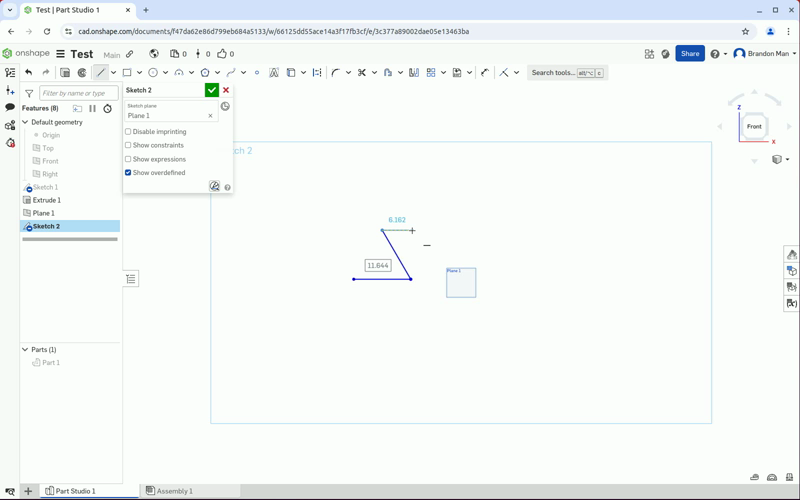
key_down(shift)
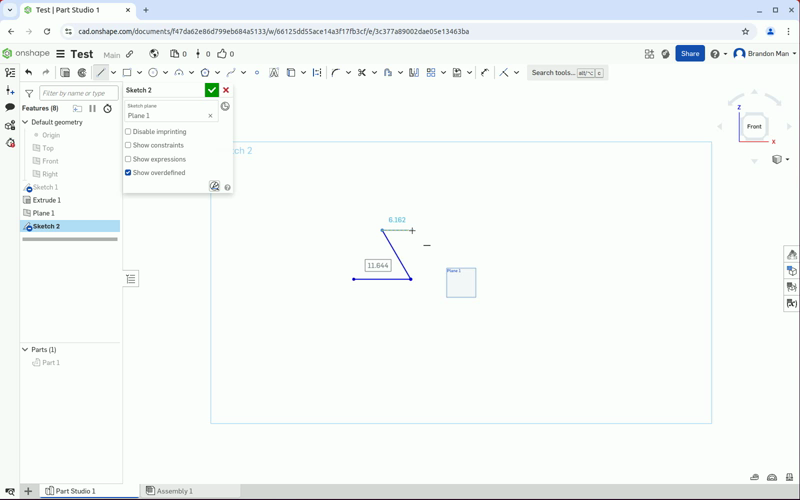
mouse_move(353, 279)
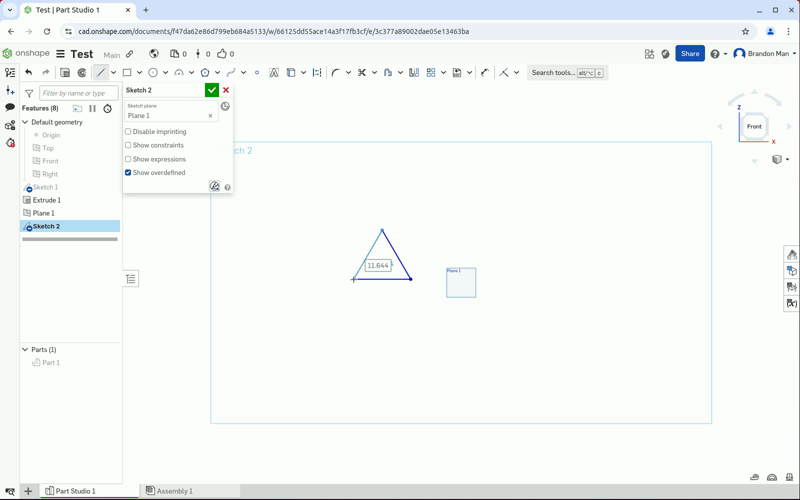
key_up(shift)
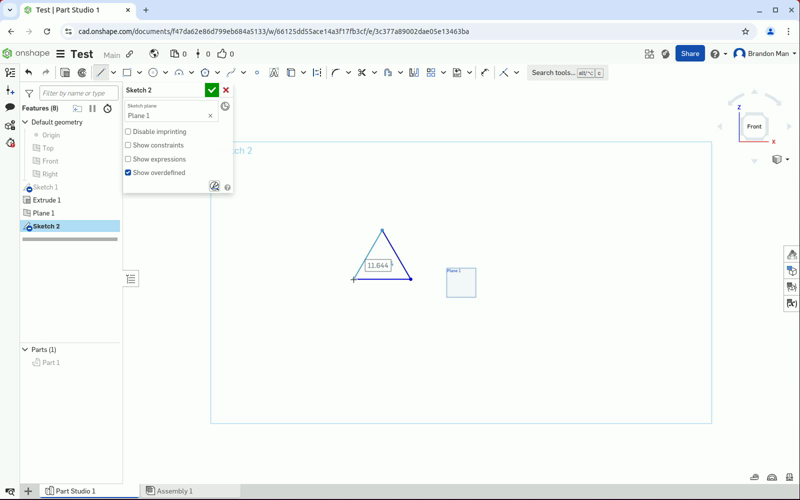
click(353, 279)
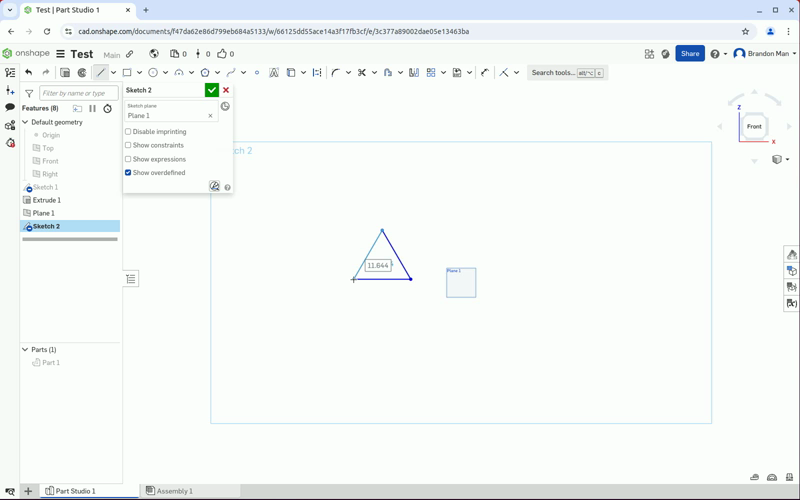
key(esc)
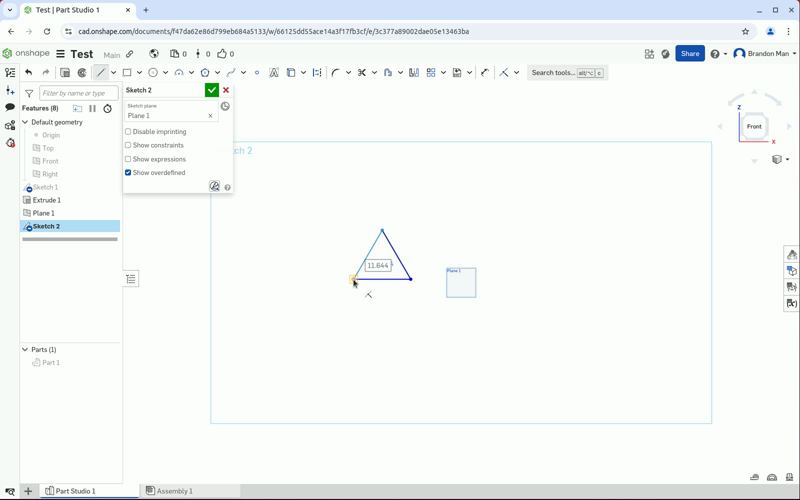
mouse_move(389, 274)
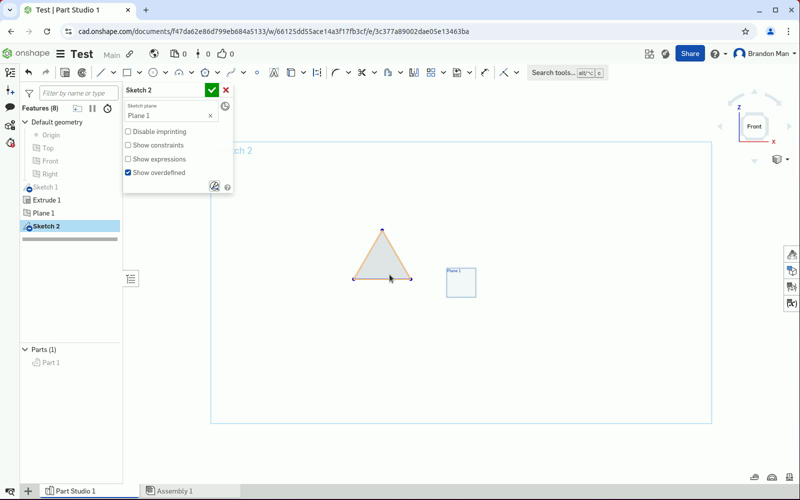
scroll(6)
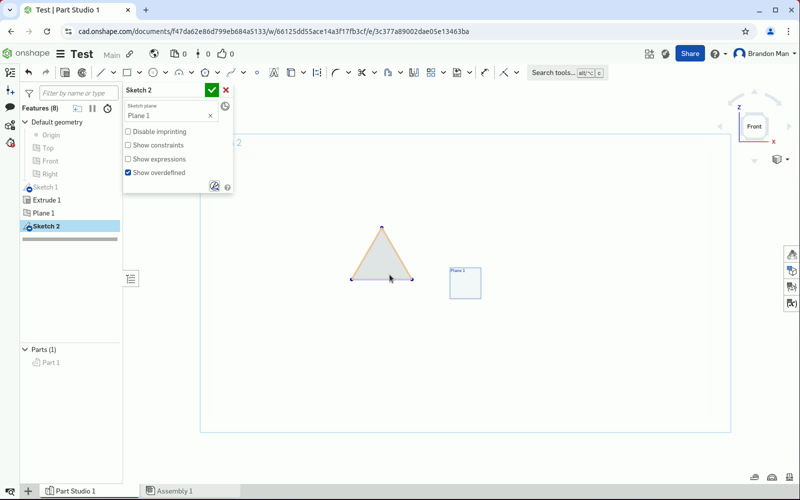
scroll(6)
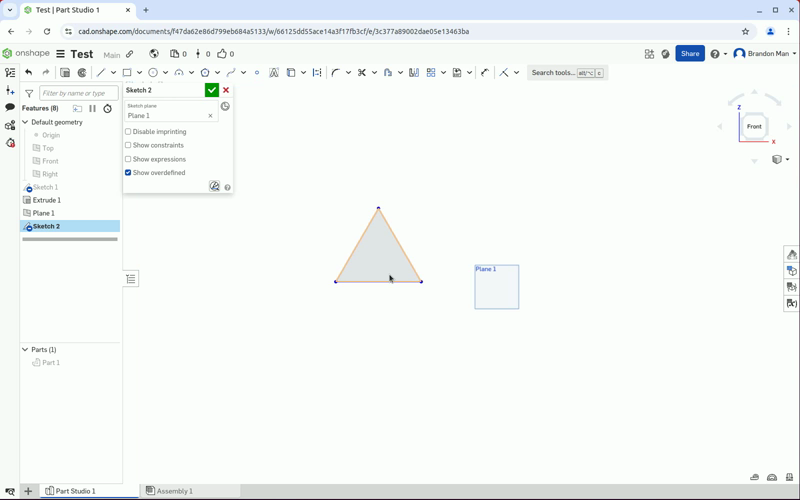
scroll(6)
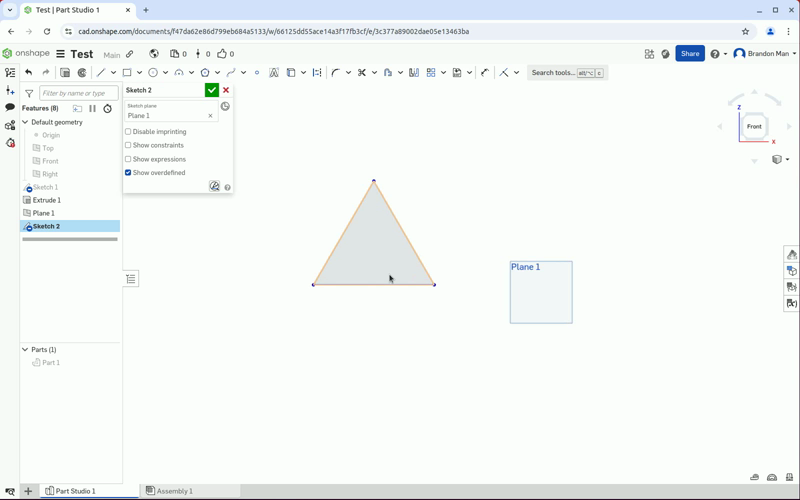
scroll(6)
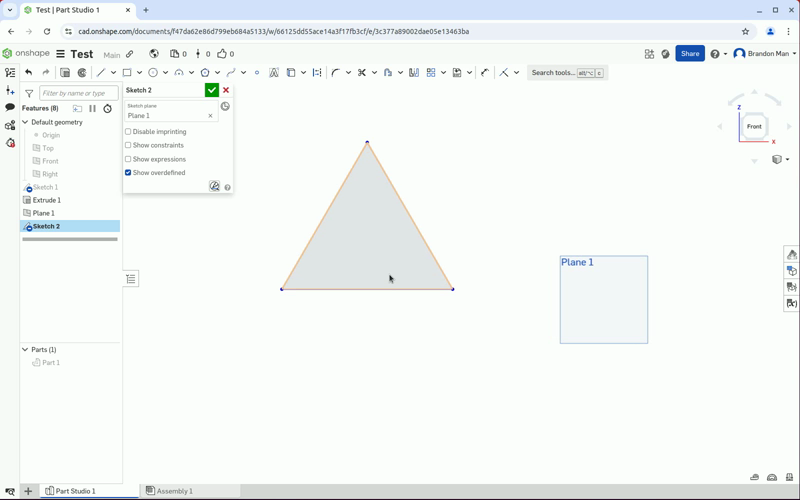
scroll(6)
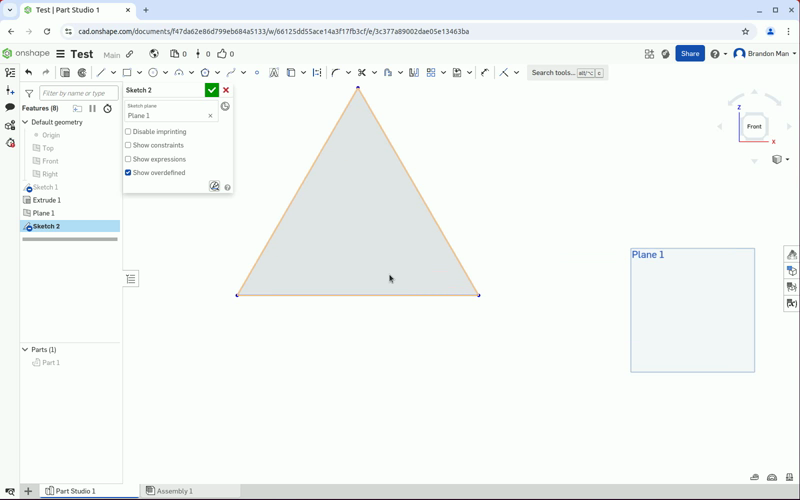
scroll(6)
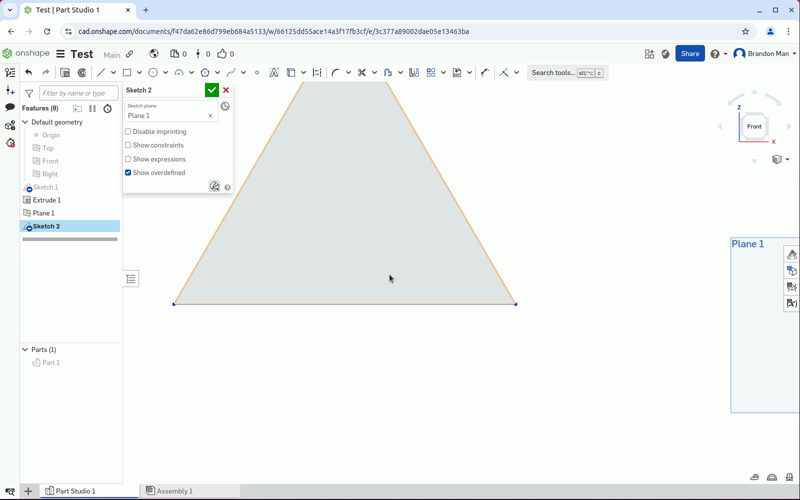
scroll(6)
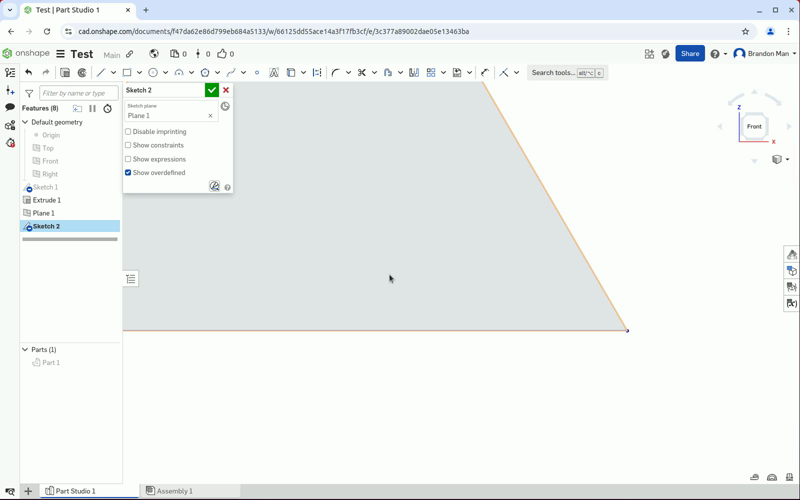
click(389, 274)
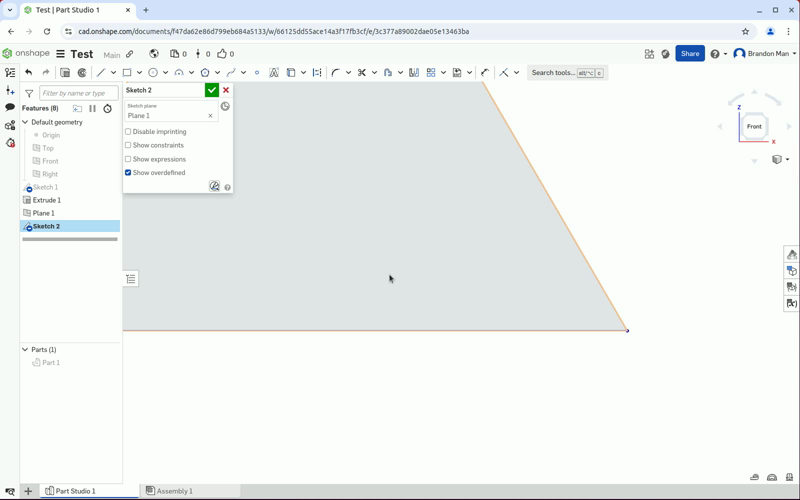
scroll(-6)
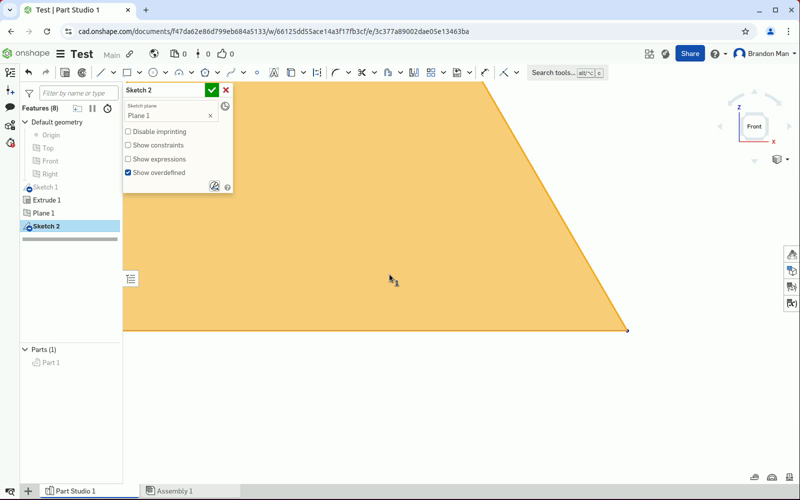
scroll(-6)
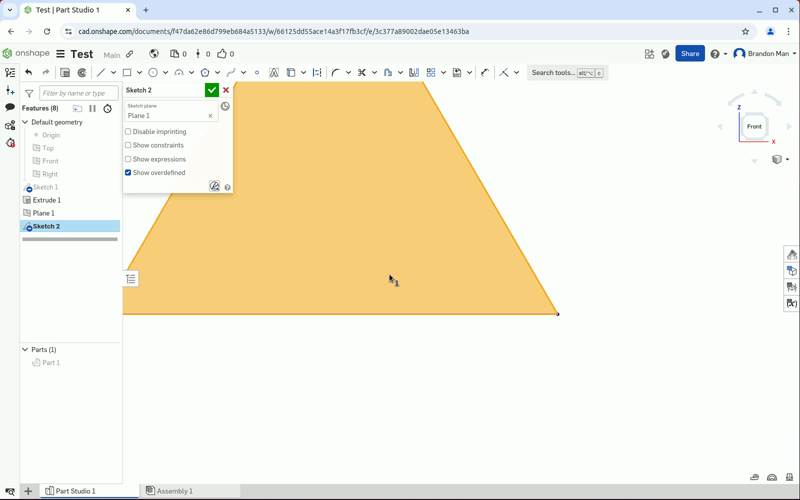
scroll(-6)
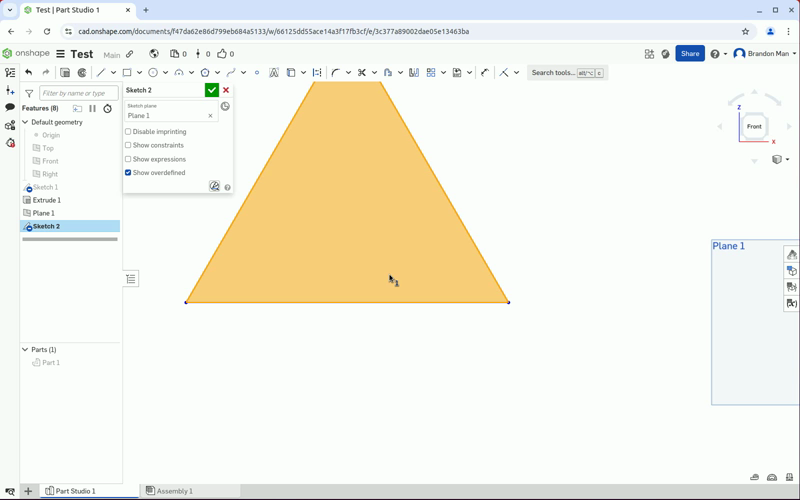
scroll(-6)
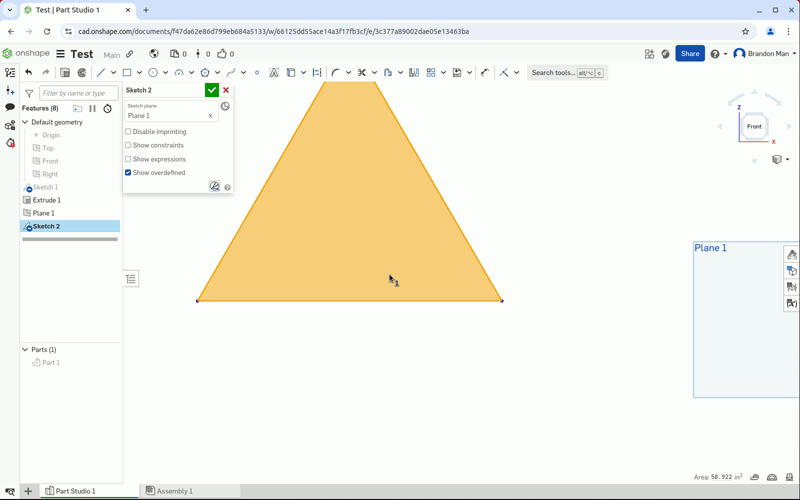
scroll(-6)
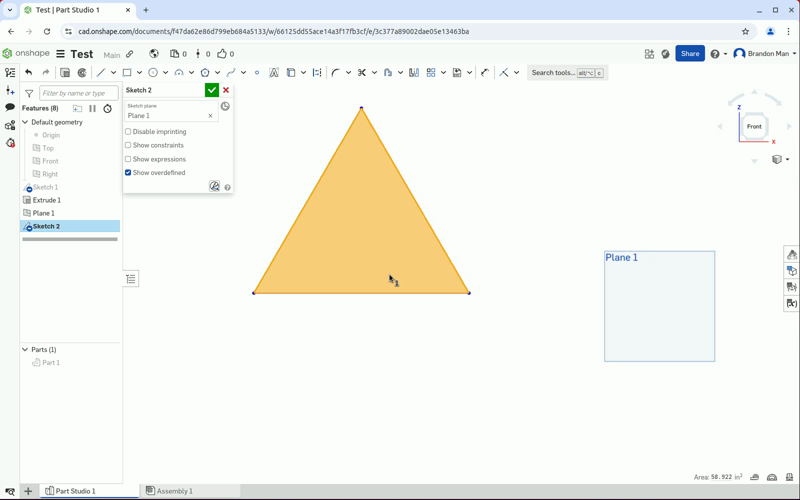
scroll(-6)
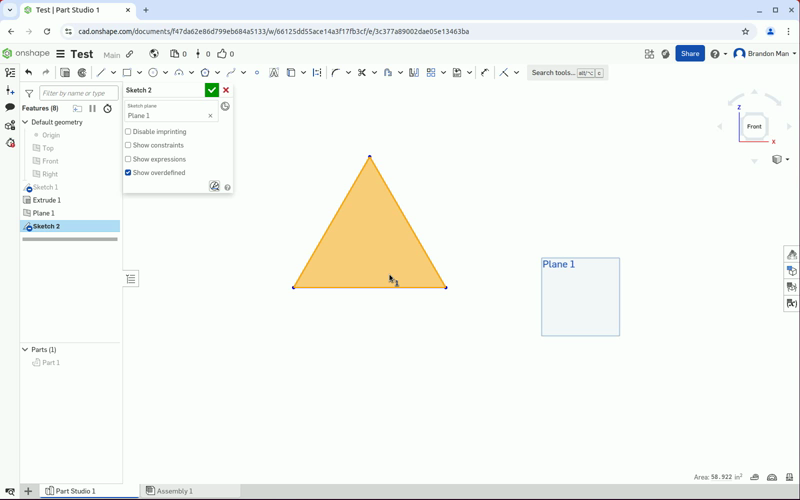
scroll(-6)
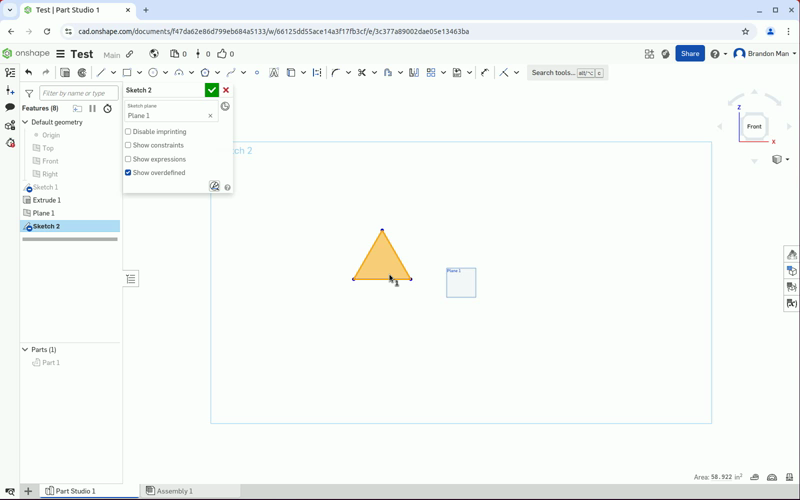
mouse_move(73, 352)
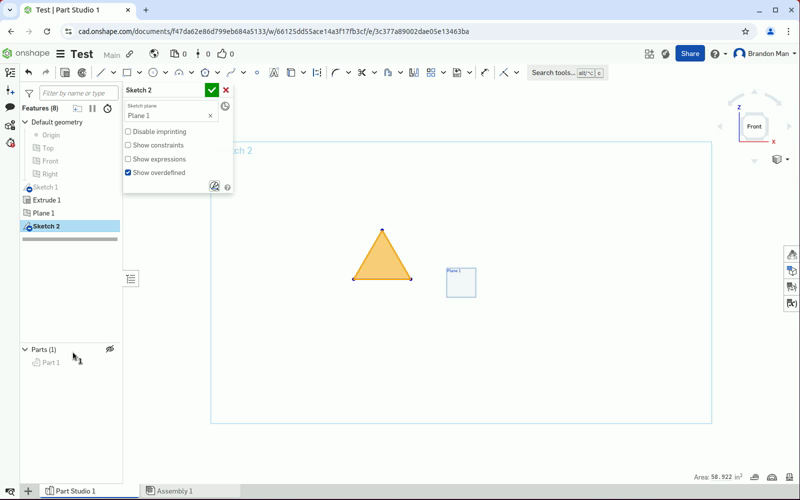
key(shift+y)
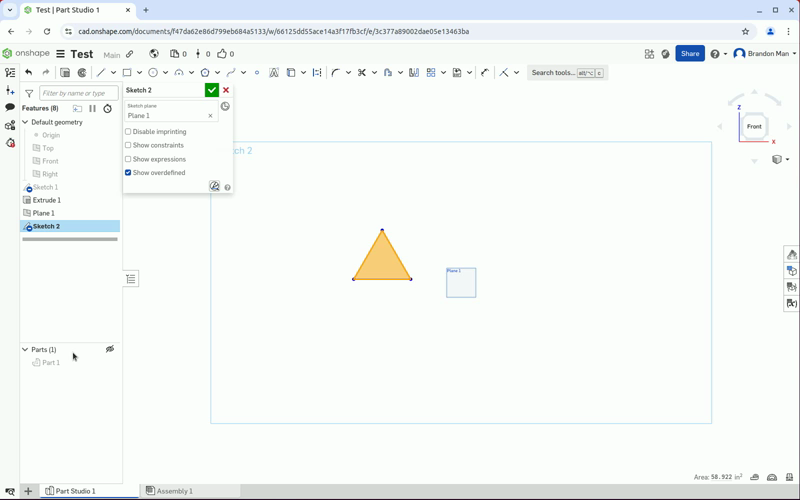
key(shift+e)
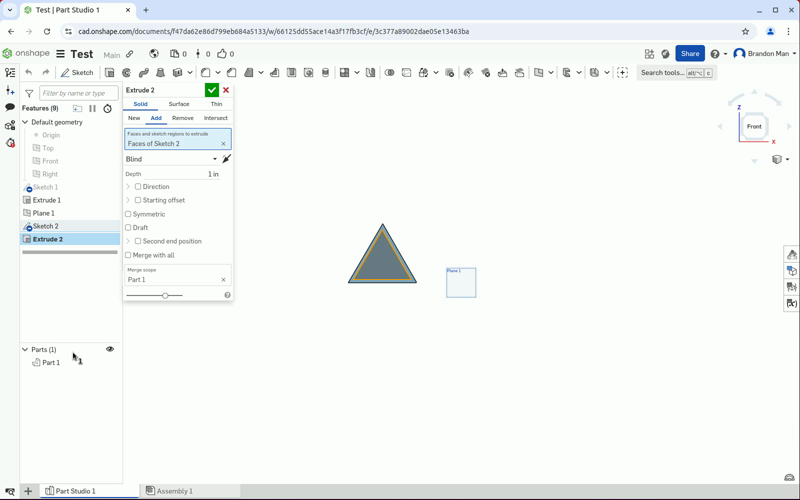
mouse_move(143, 106)
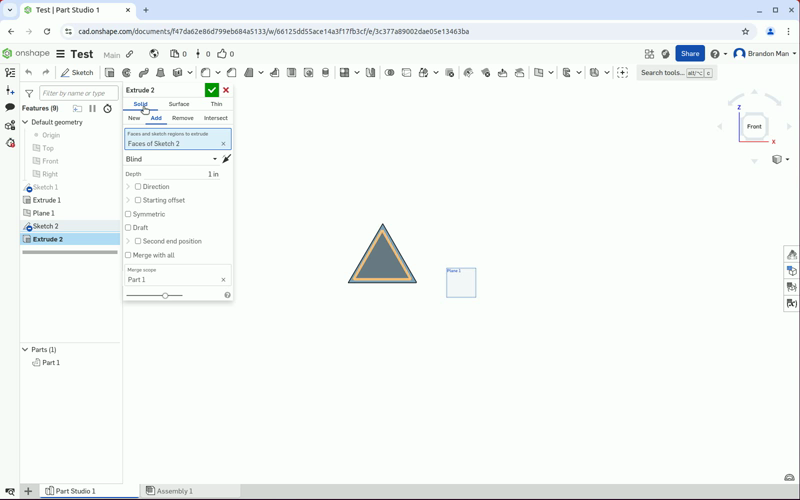
click(143, 106)
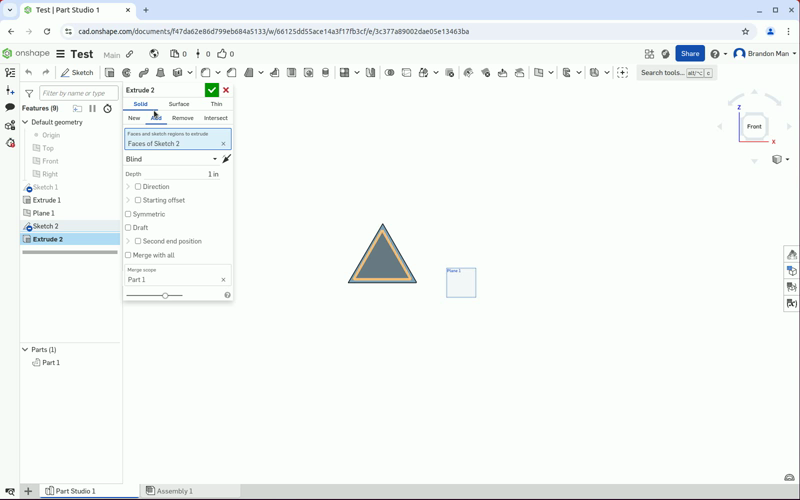
mouse_move(186, 120)
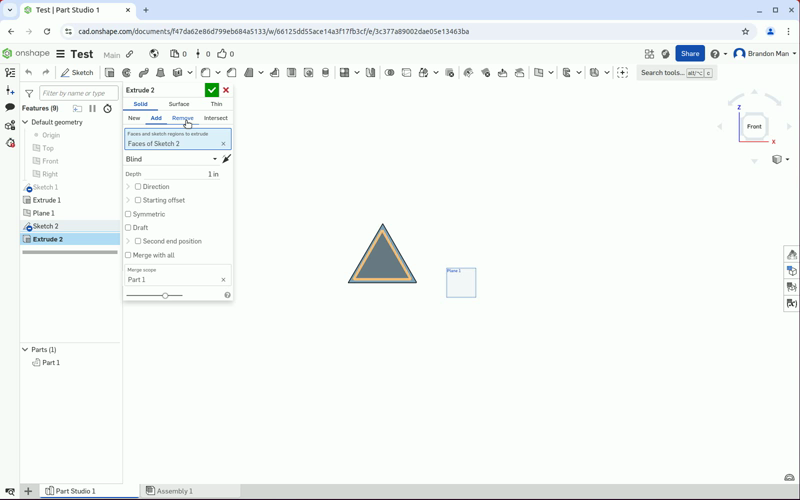
click(186, 120)
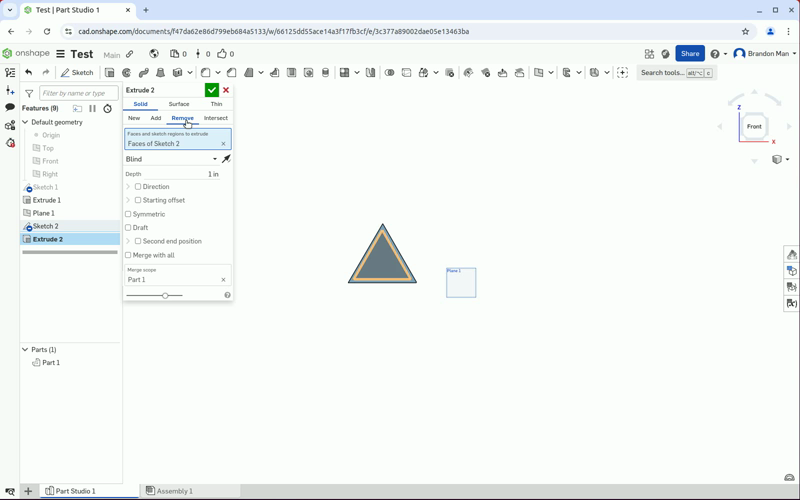
key(tab, 4)
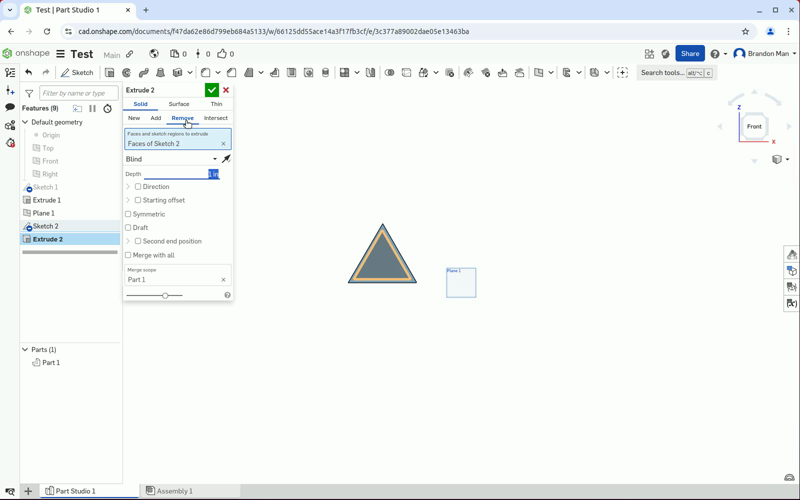
text(6.981)
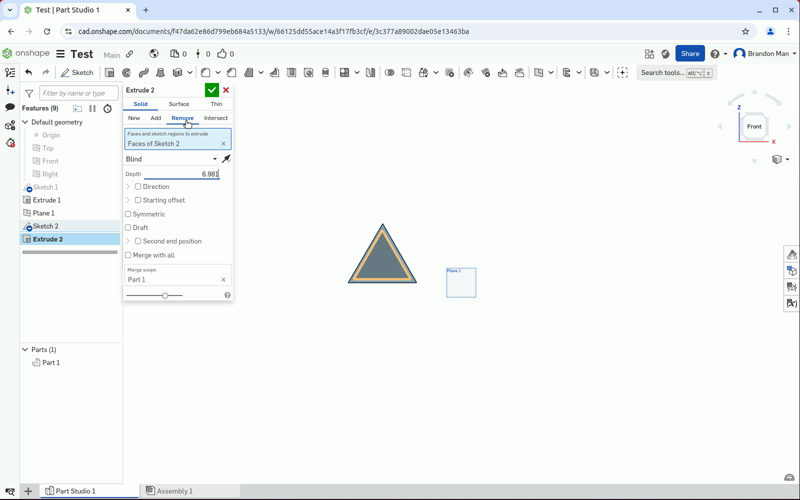
key(tab, 6)
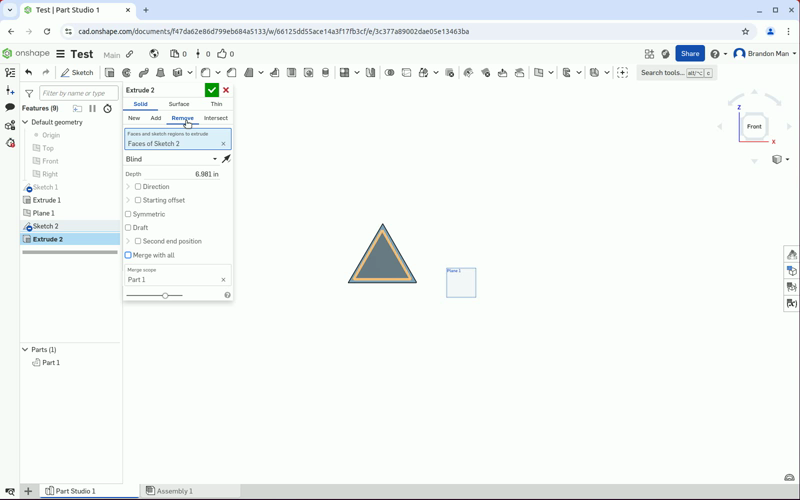
key(space)
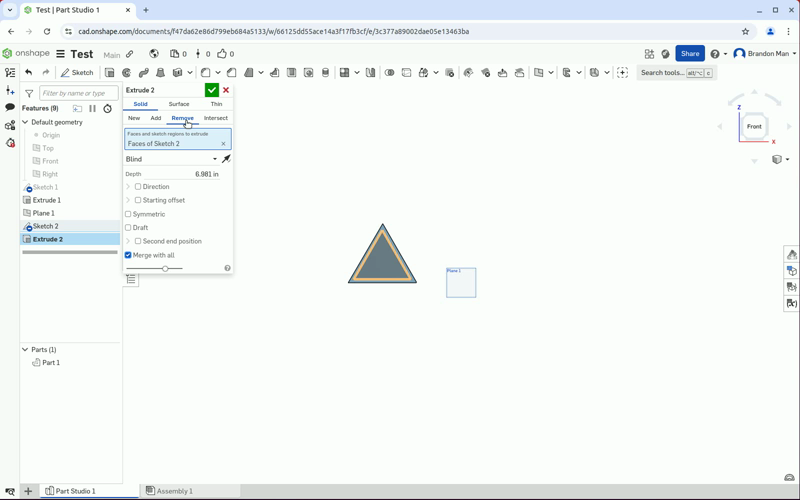
key(enter)
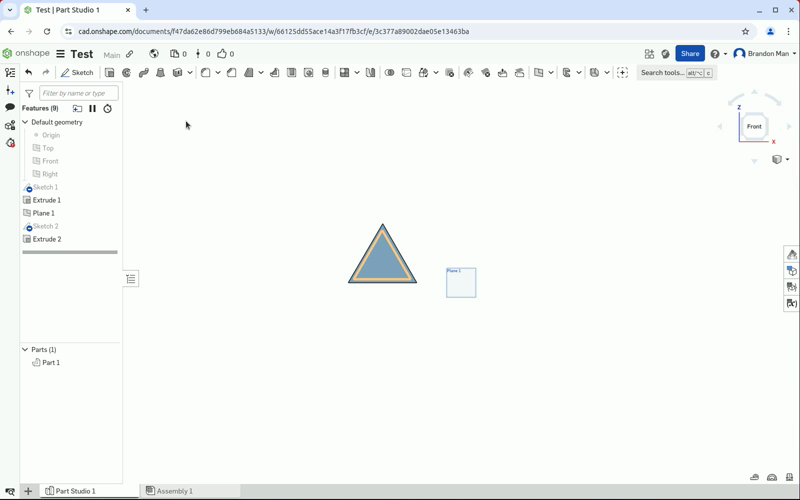
key(shift+h)
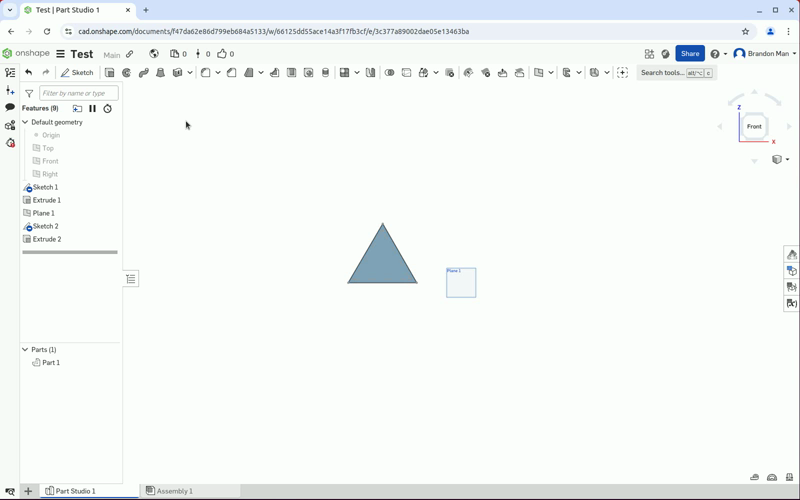
key(shift+h)
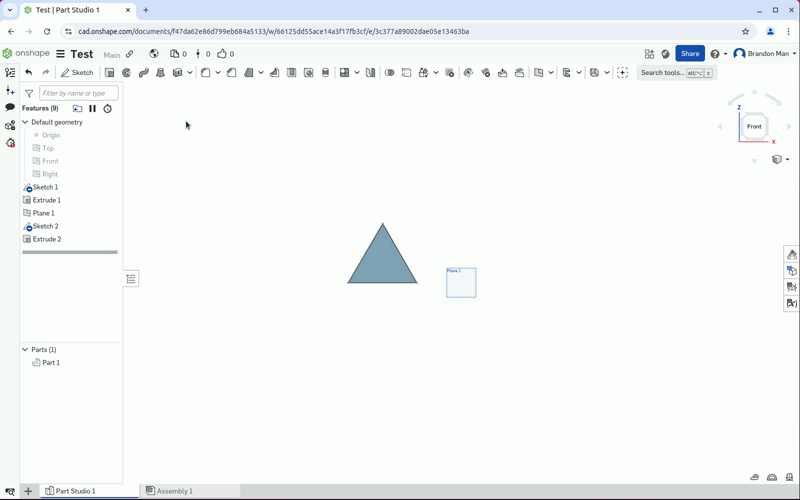
key(shift+7)
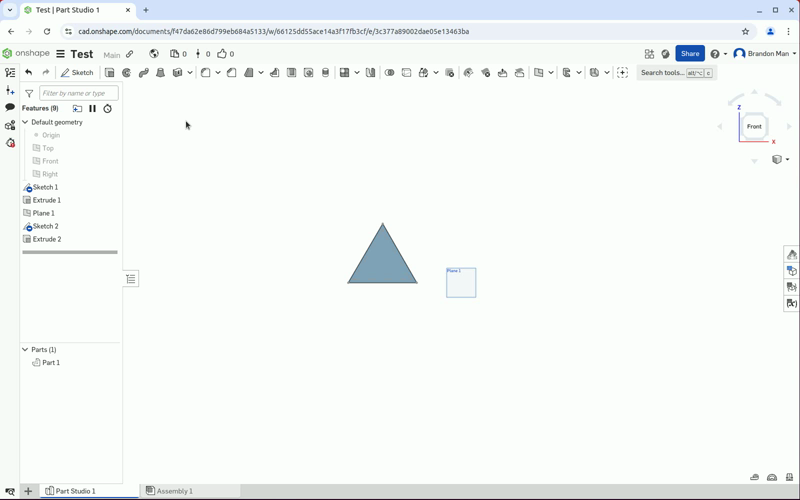
key(left, 2)
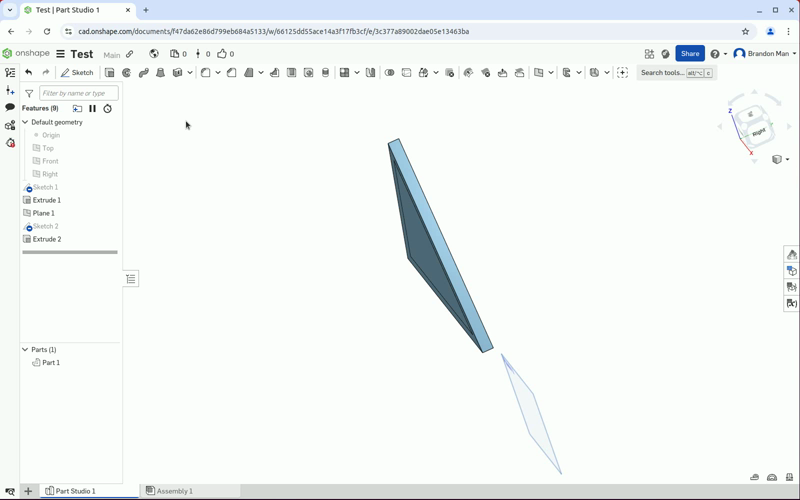
key(down, 2)
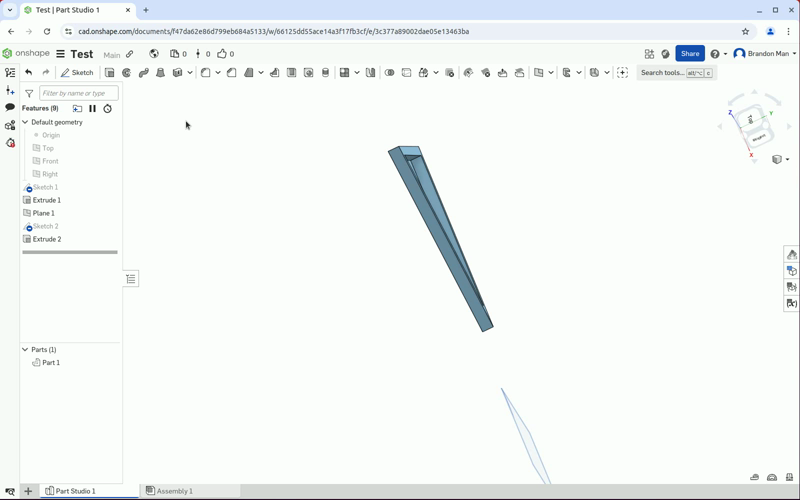
key(up, 2)
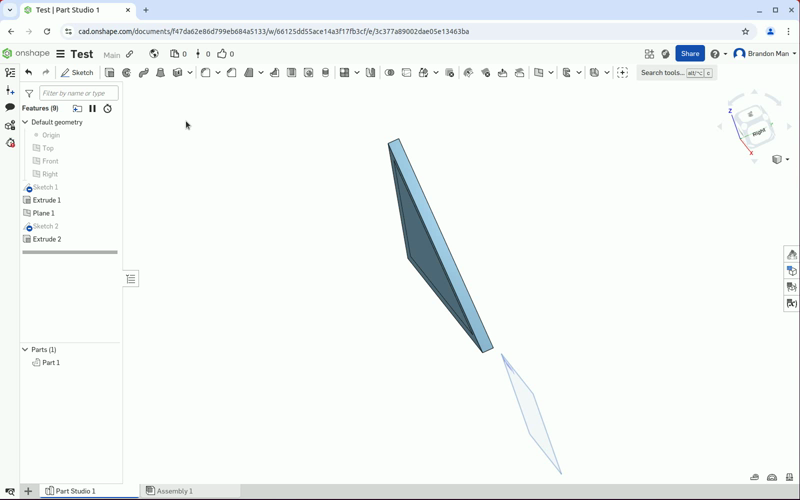
key(right, 2)
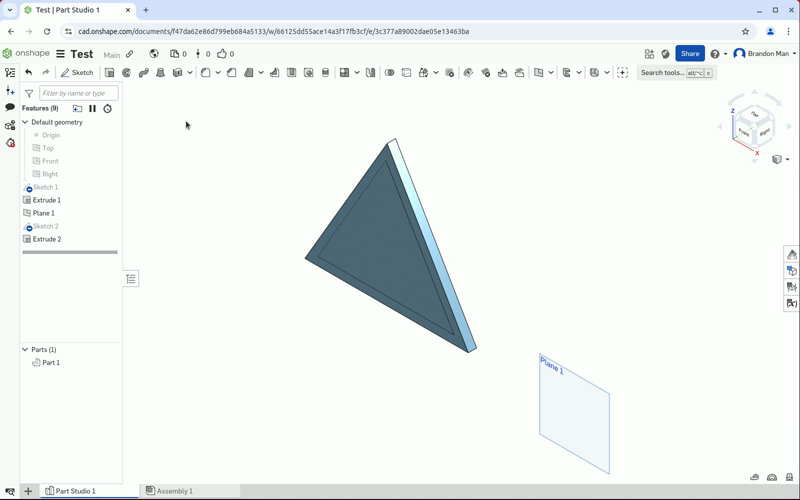
mouse_move(73, 189)
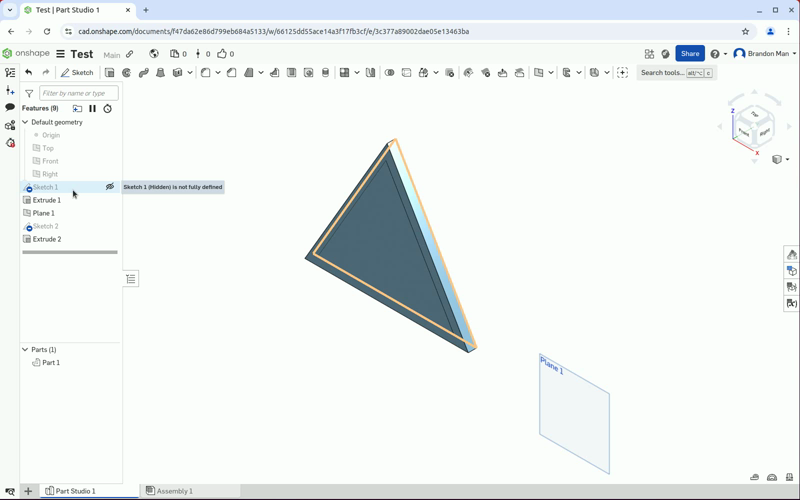
click(73, 189)